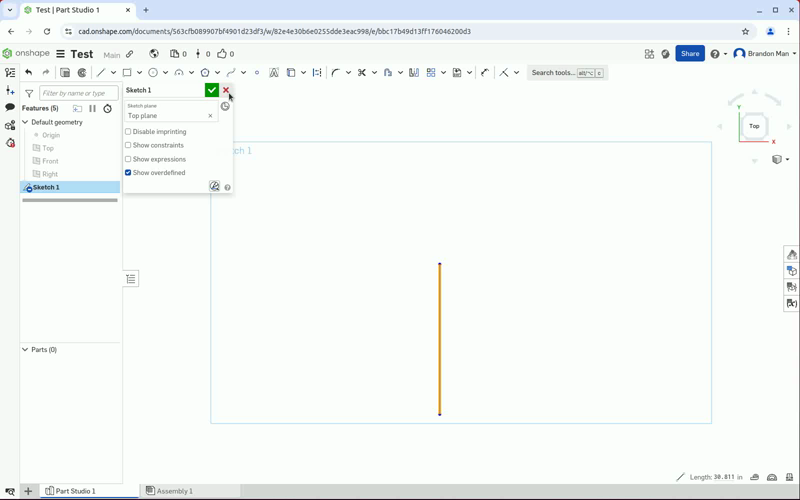
key(shift+h)
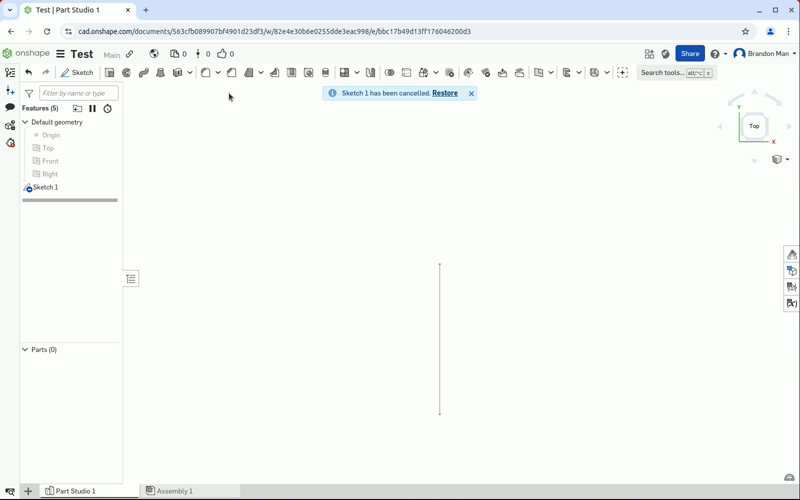
mouse_move(73, 352)
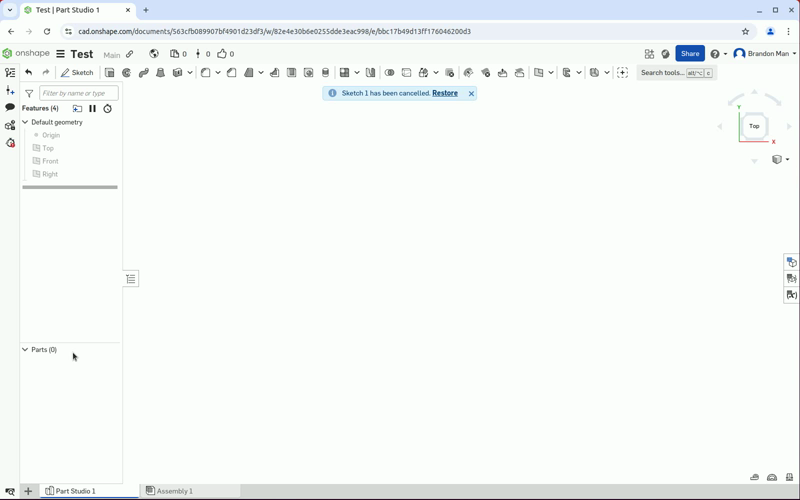
key(y)
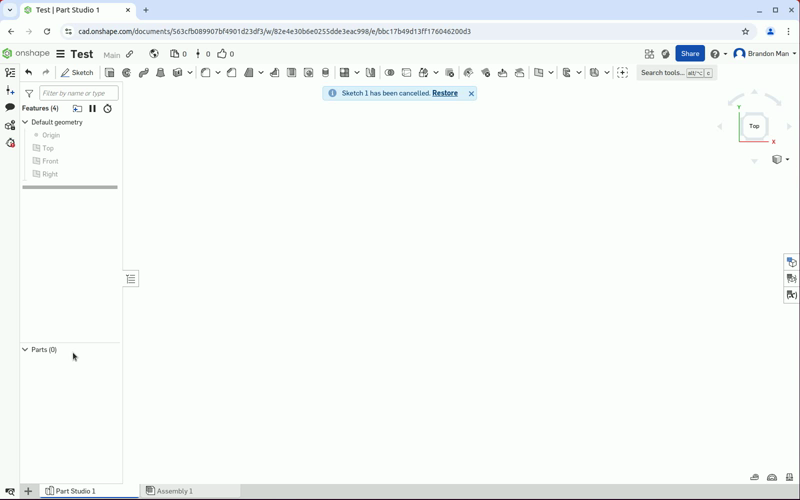
key(shift+p)
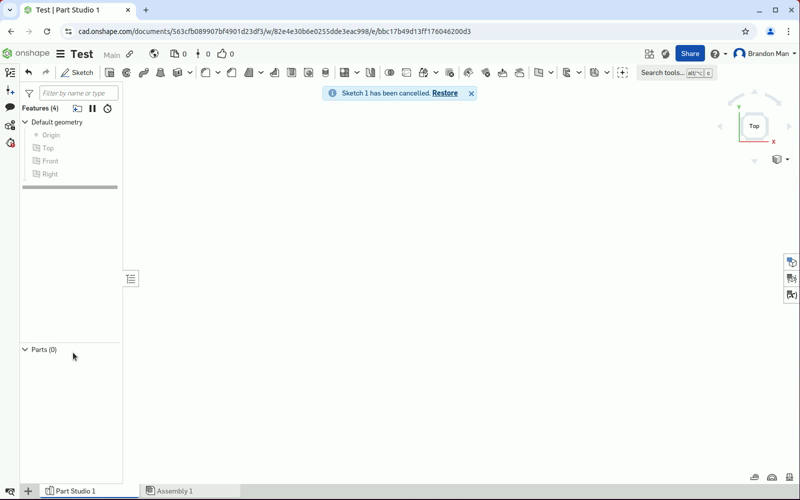
key(space)
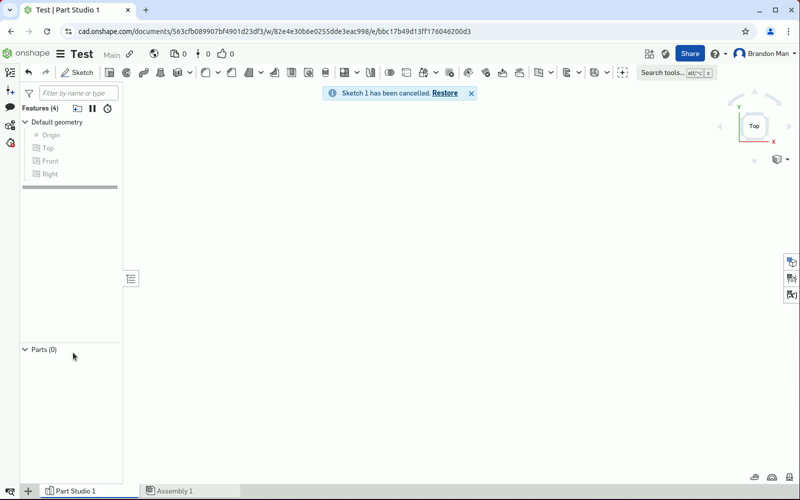
key_down(shift)
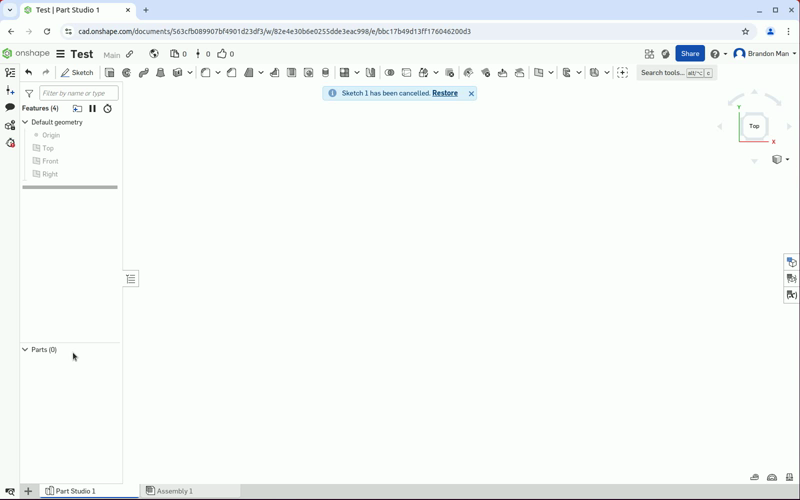
key(up)
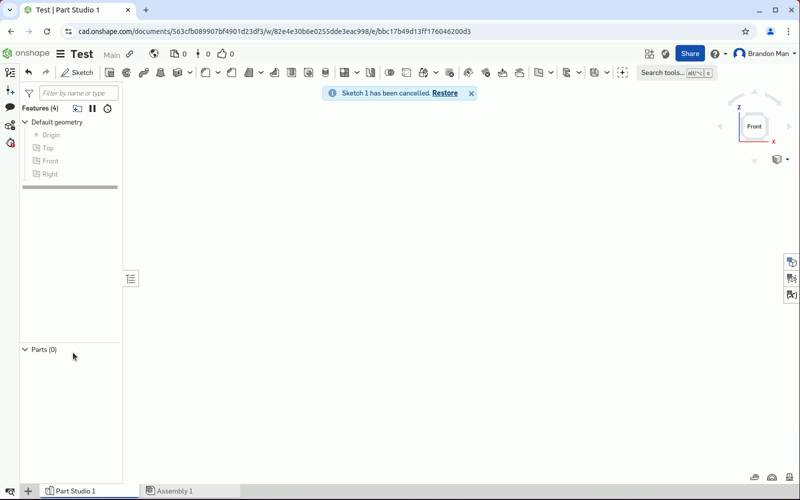
key_up(shift)
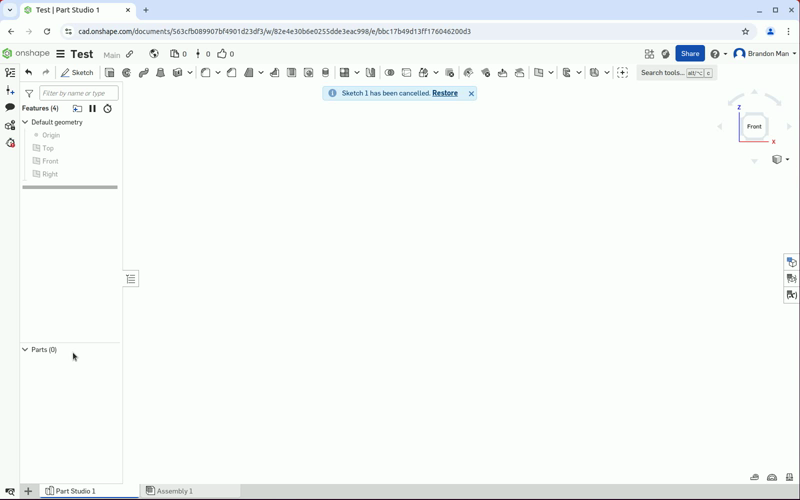
mouse_move(73, 352)
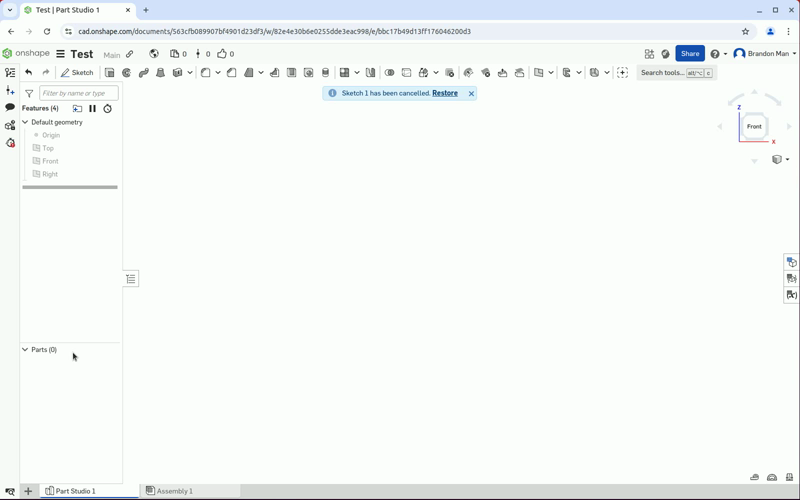
key(shift+y)
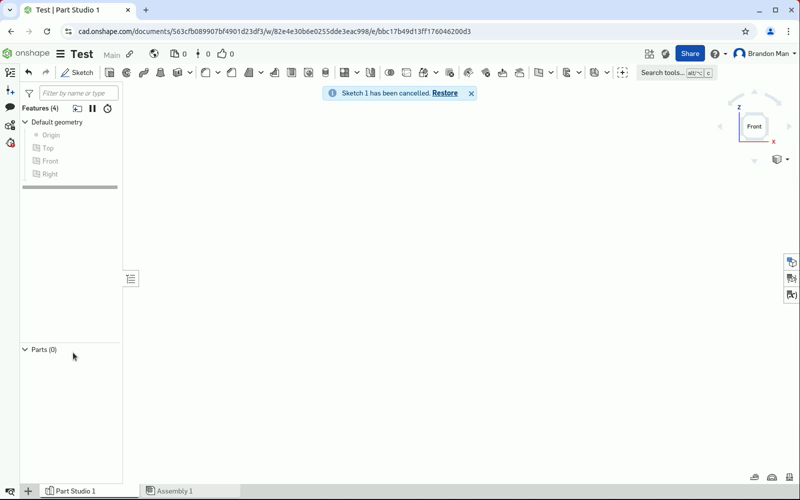
key(shift+s)
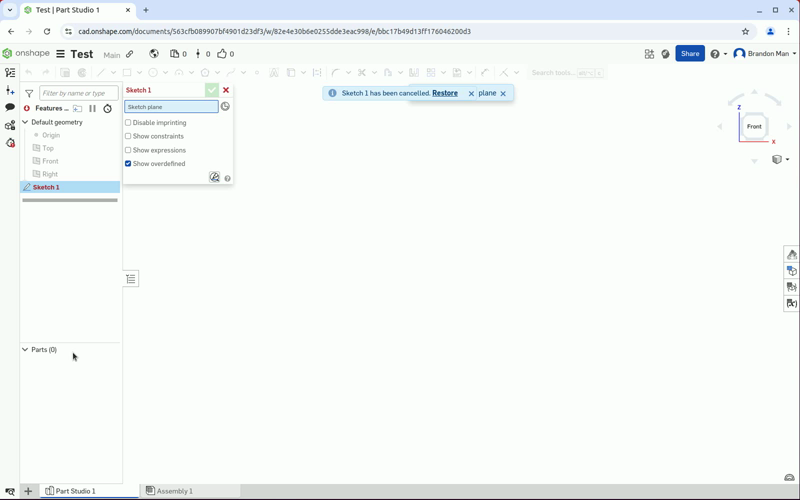
mouse_move(73, 163)
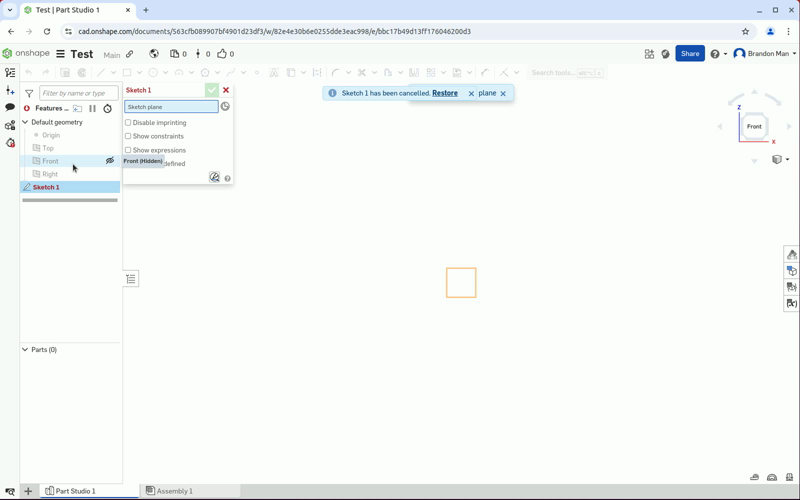
click(73, 163)
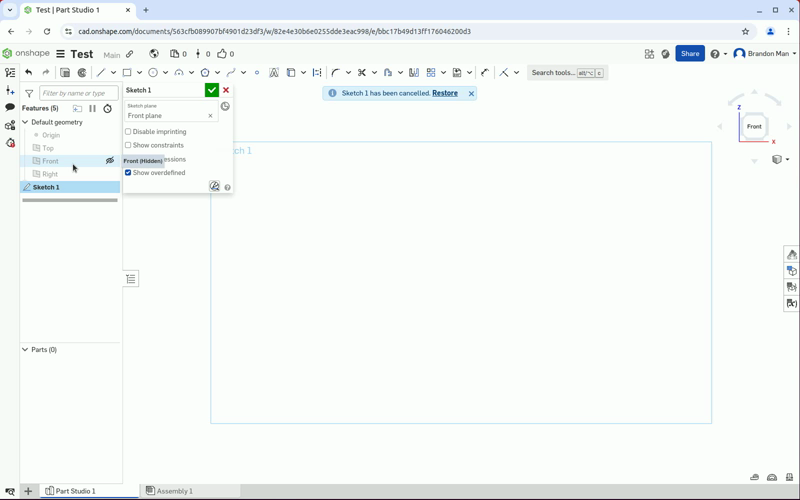
mouse_move(73, 352)
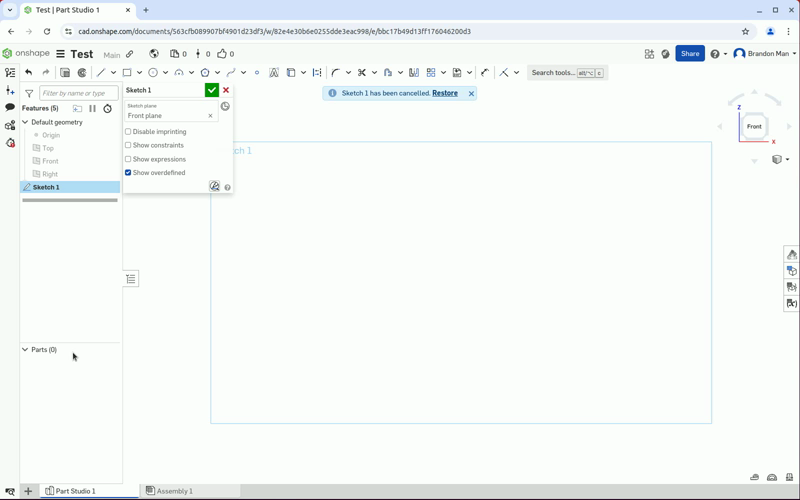
key(y)
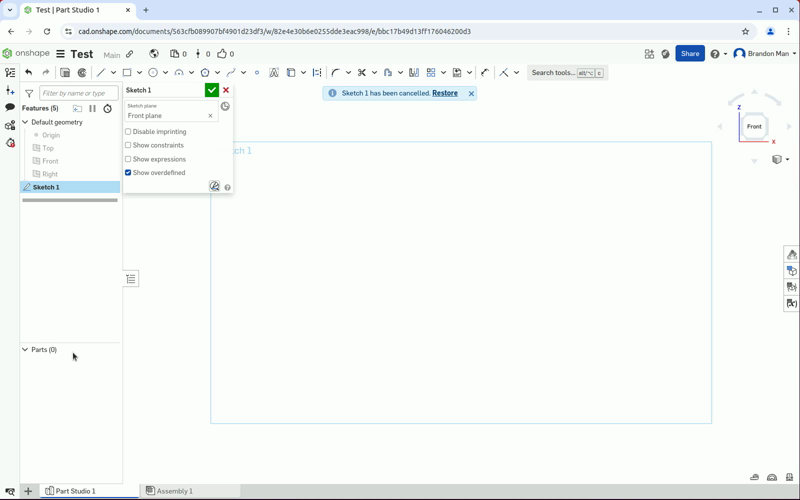
key(a)
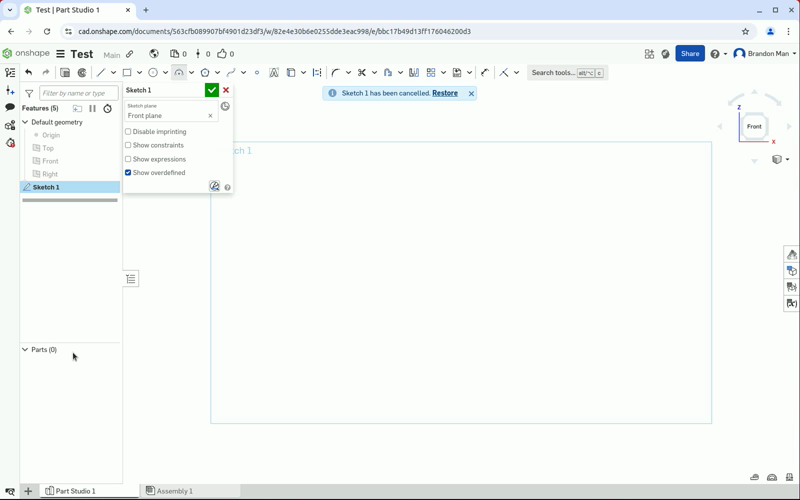
key_down(shift)
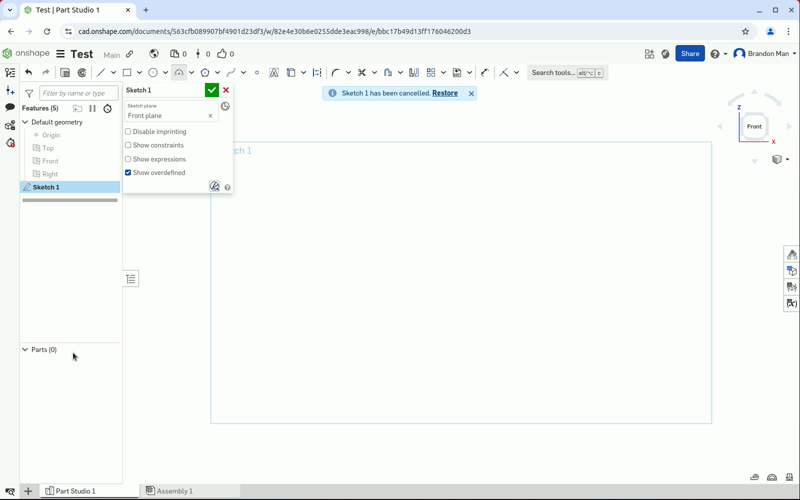
mouse_move(379, 361)
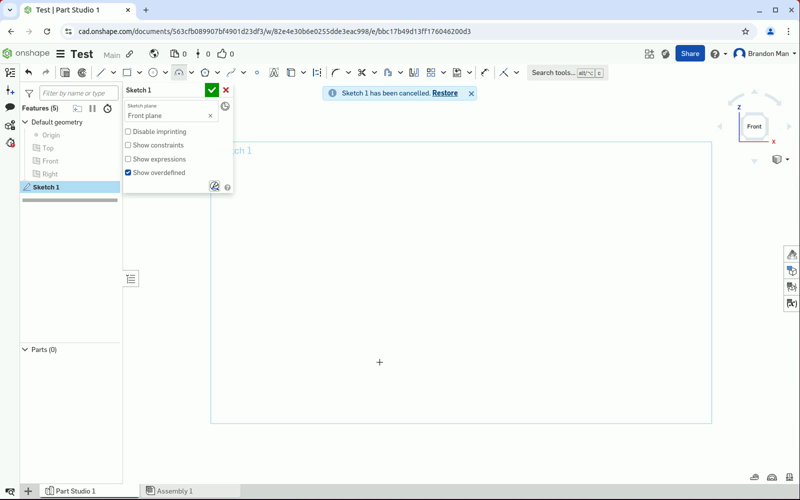
click(379, 361)
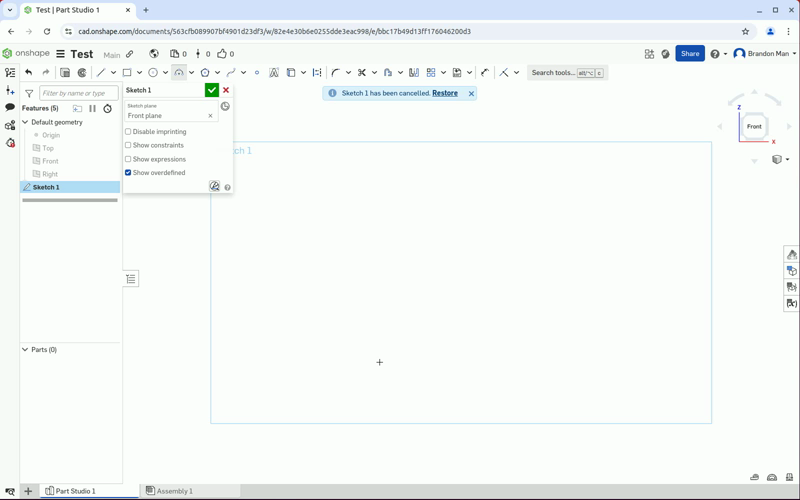
key_up(shift)
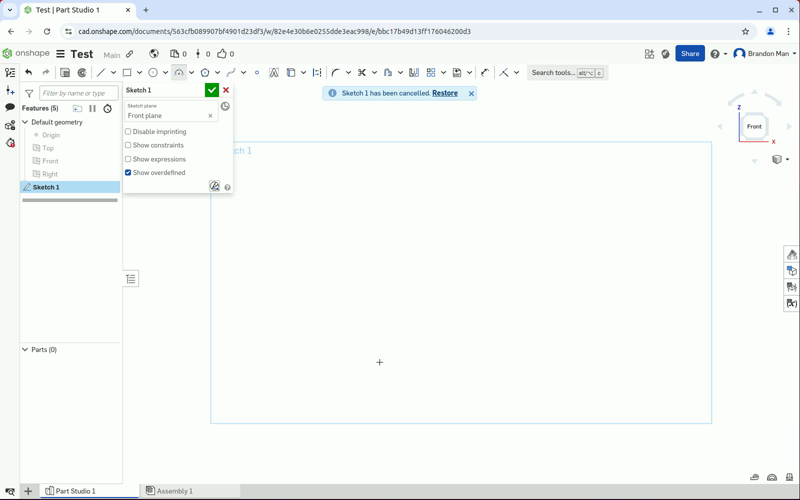
key_down(shift)
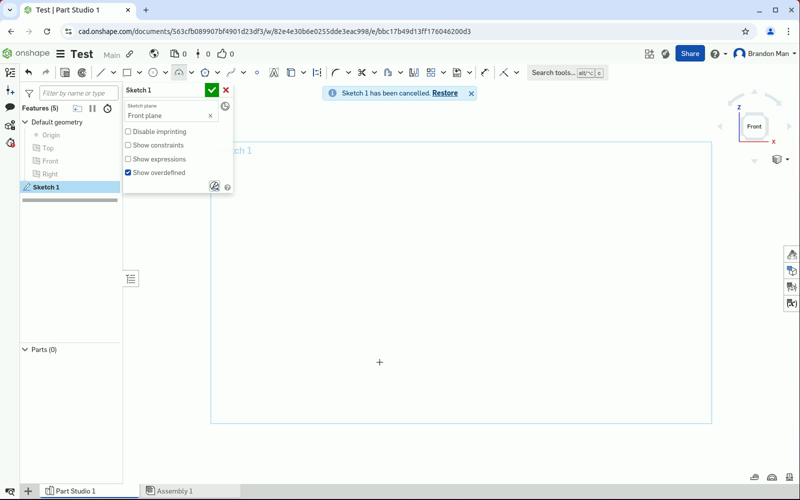
mouse_move(542, 361)
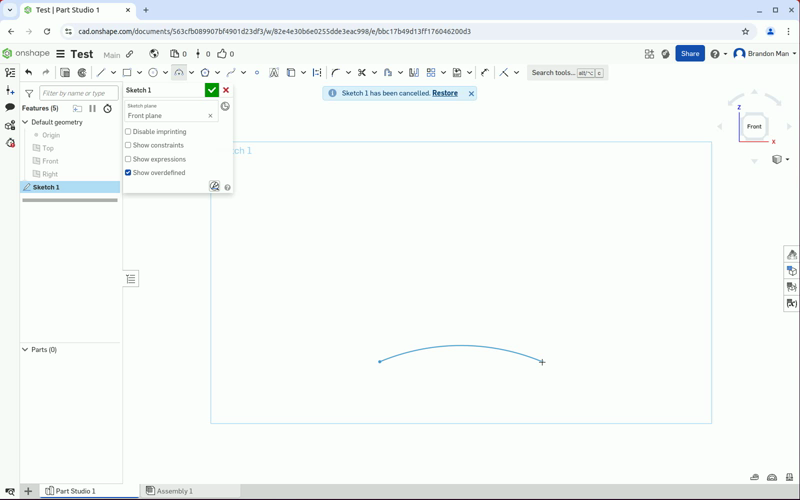
click(542, 361)
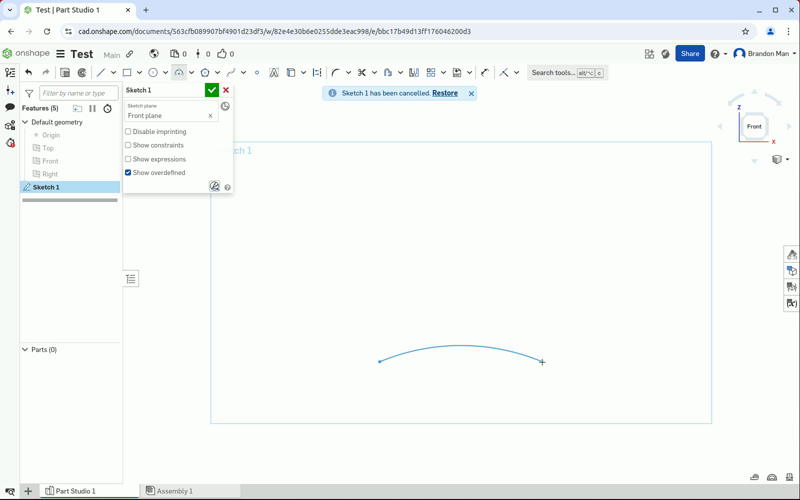
mouse_move(461, 395)
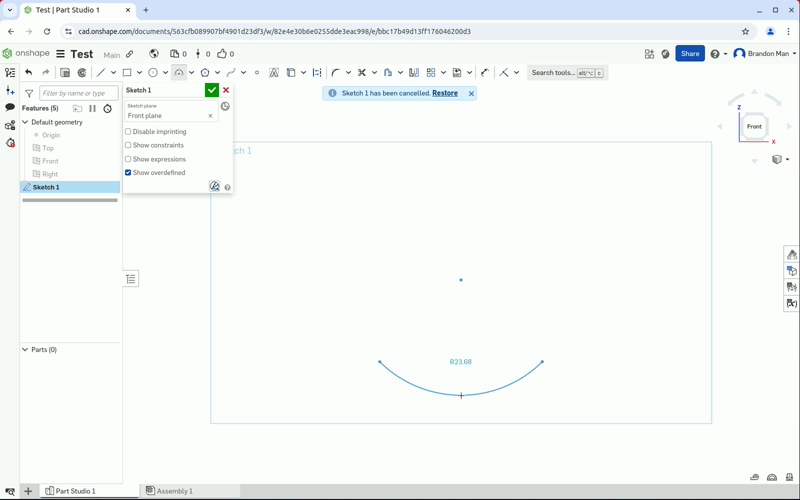
click(461, 395)
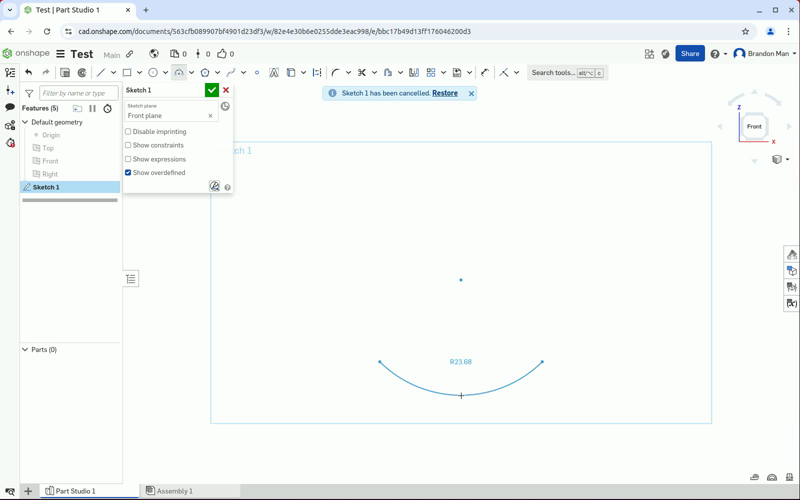
key_up(shift)
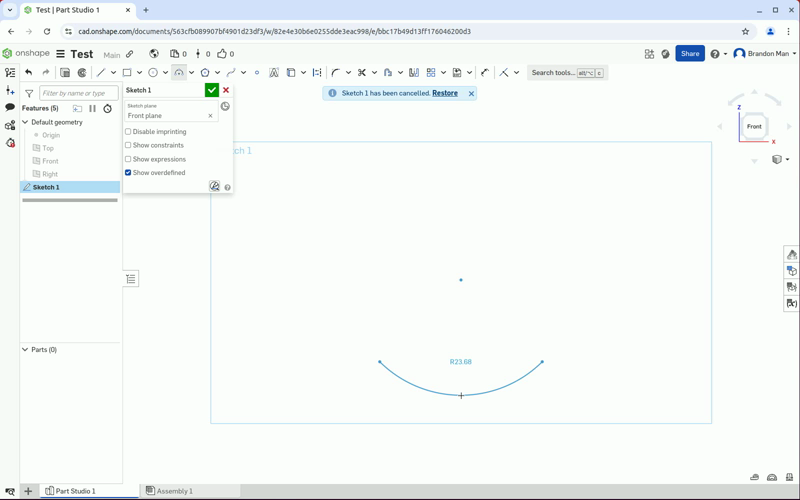
key(esc)
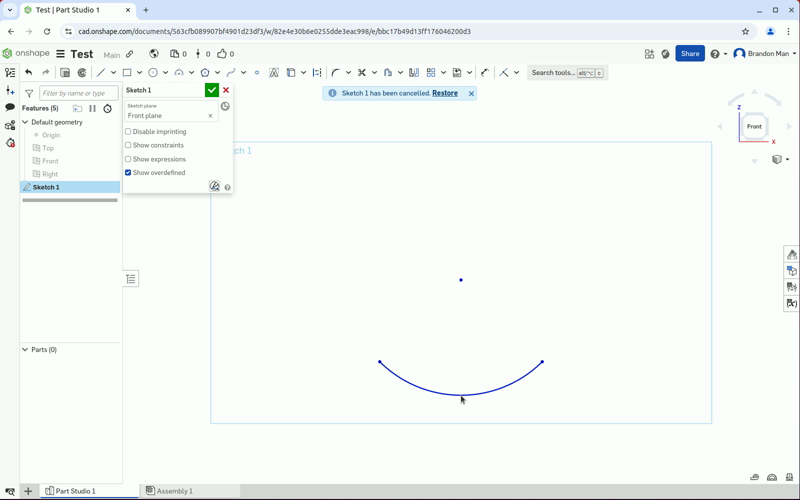
key(l)
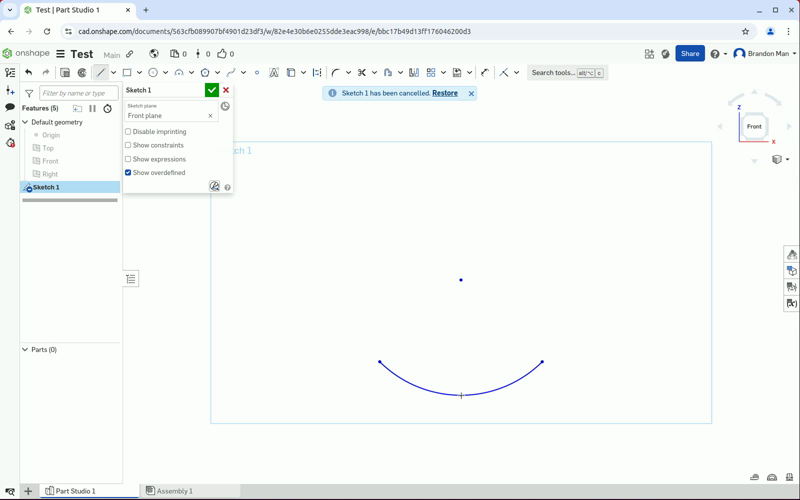
mouse_move(542, 361)
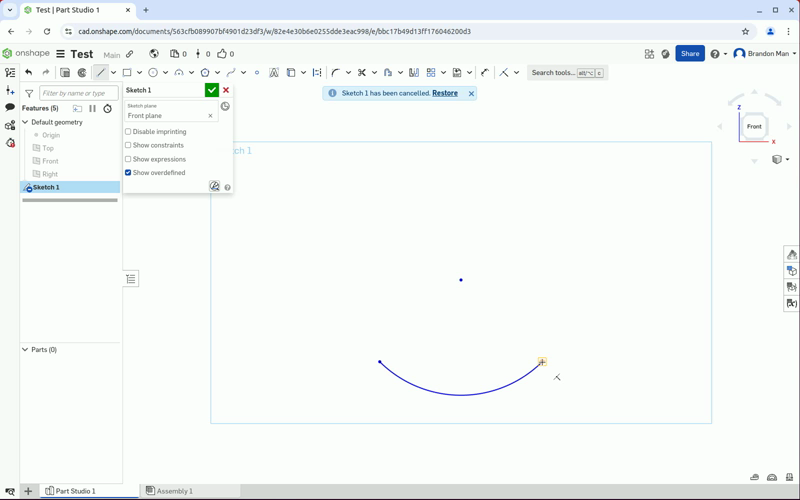
click(542, 361)
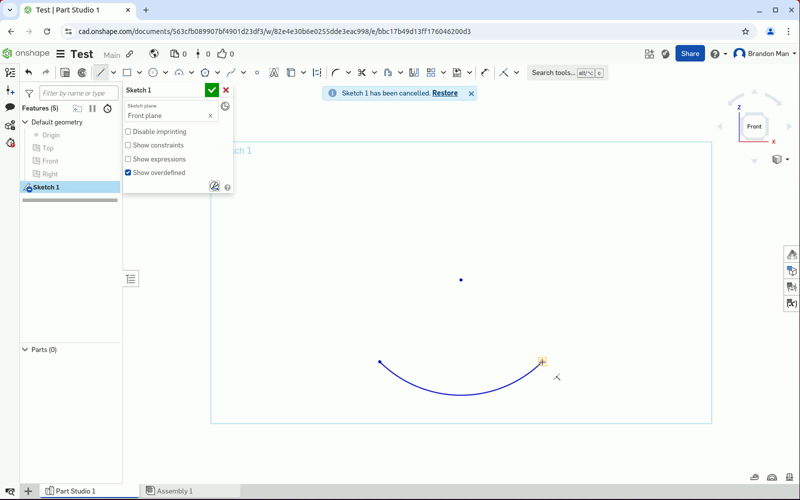
key_down(shift)
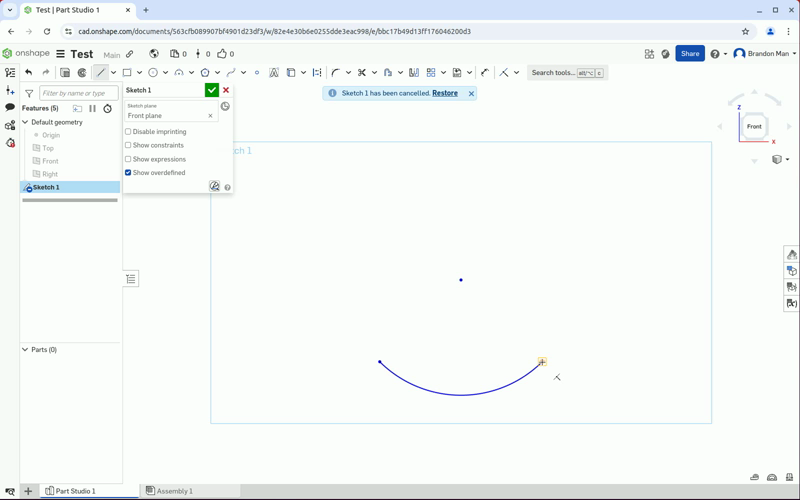
mouse_move(488, 175)
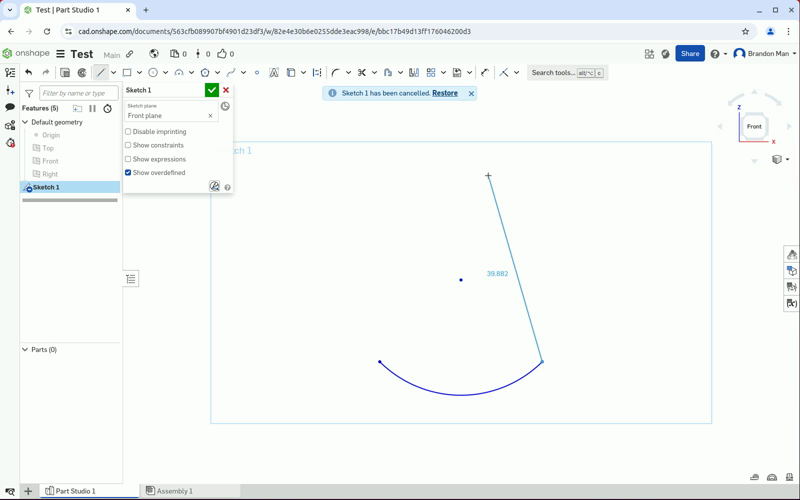
click(488, 175)
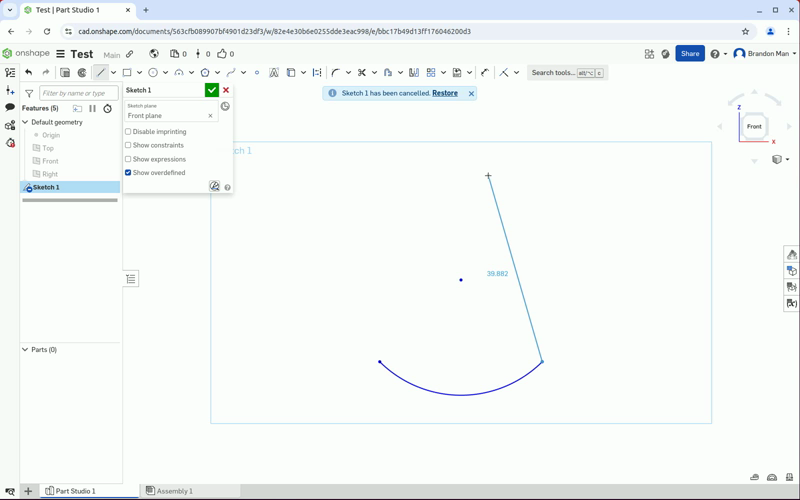
key_up(shift)
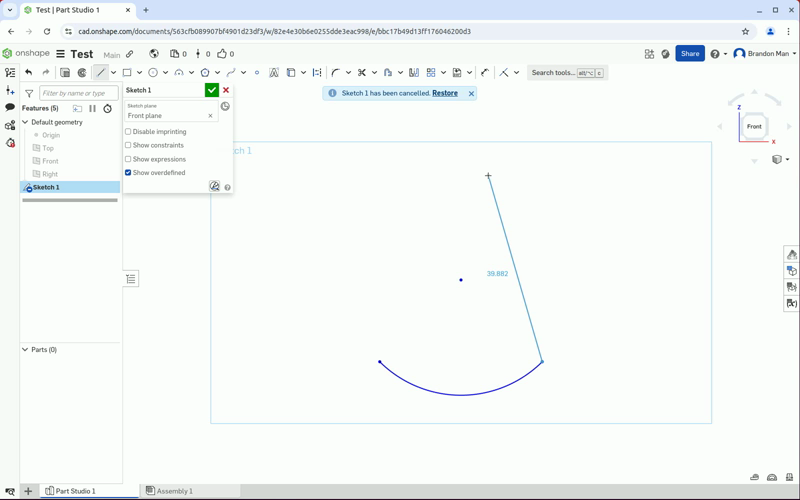
key(esc)
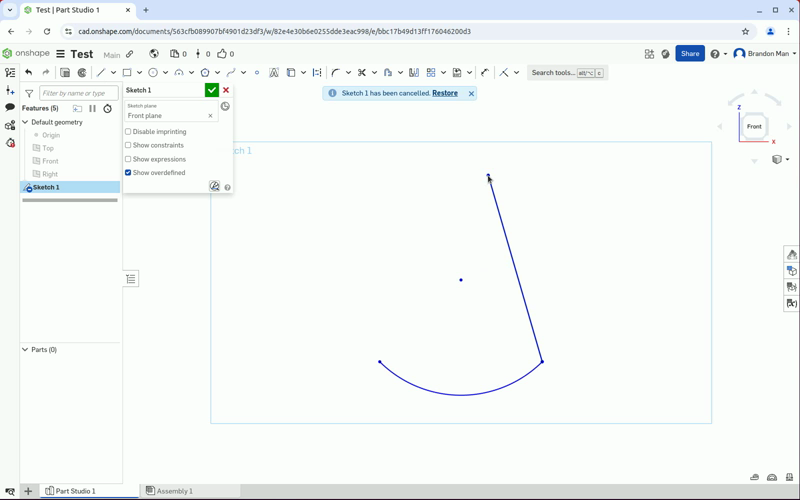
key(a)
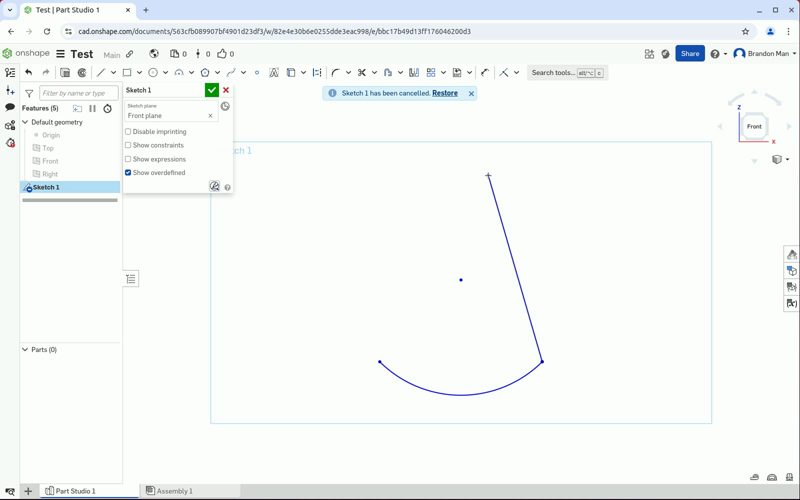
mouse_move(488, 175)
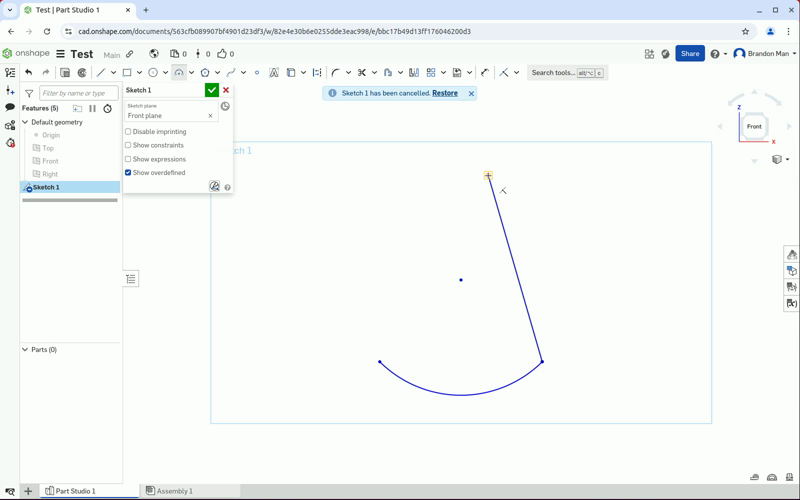
click(488, 175)
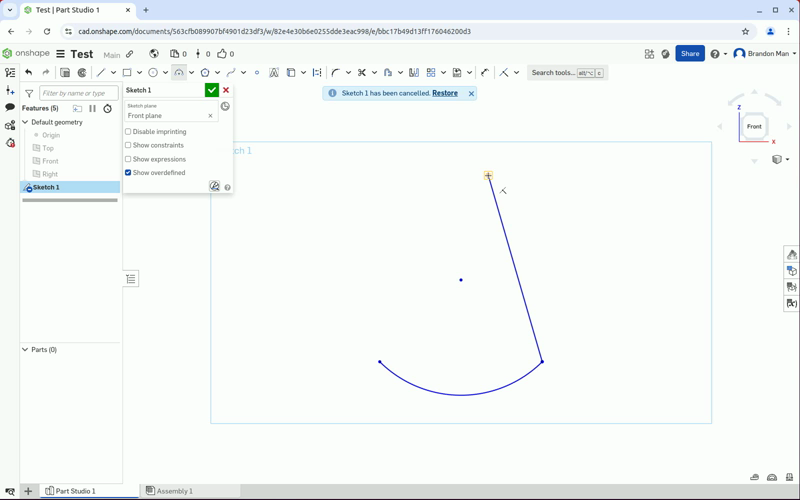
key_down(shift)
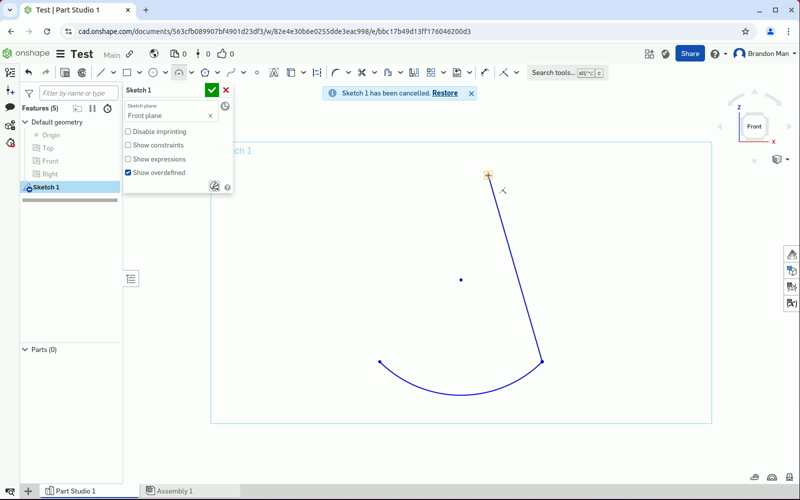
mouse_move(434, 175)
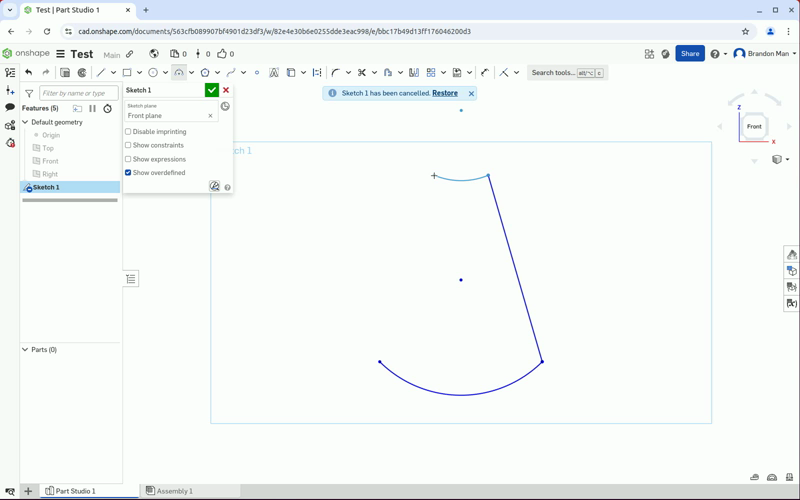
click(434, 175)
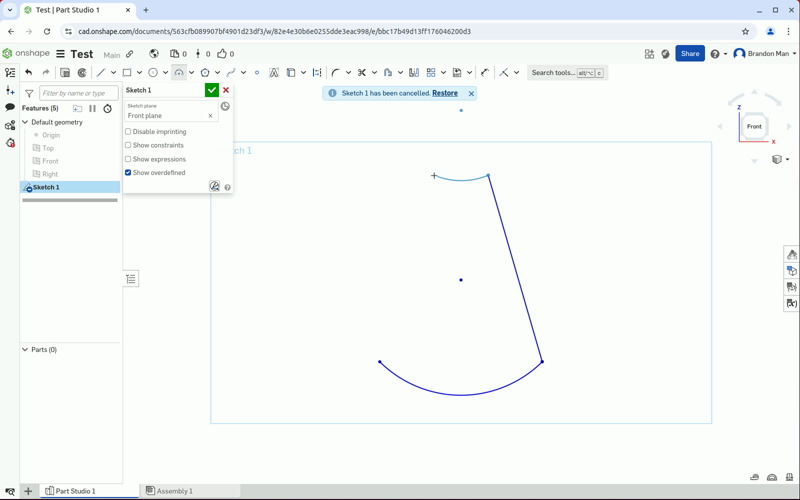
mouse_move(461, 171)
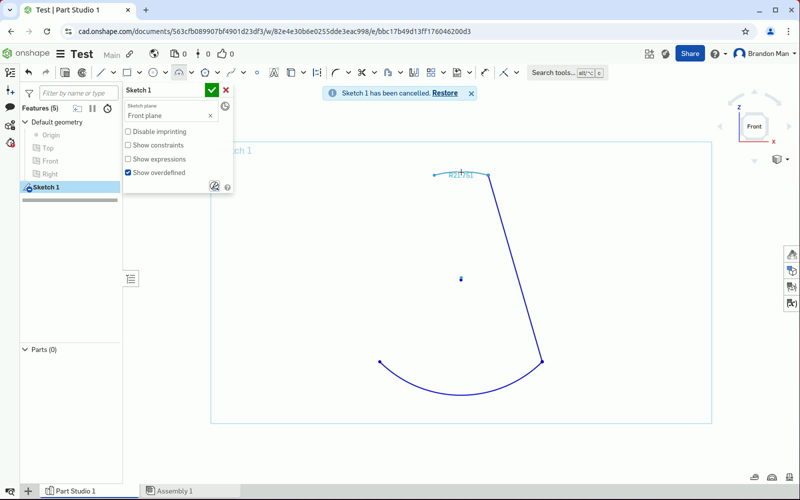
click(461, 171)
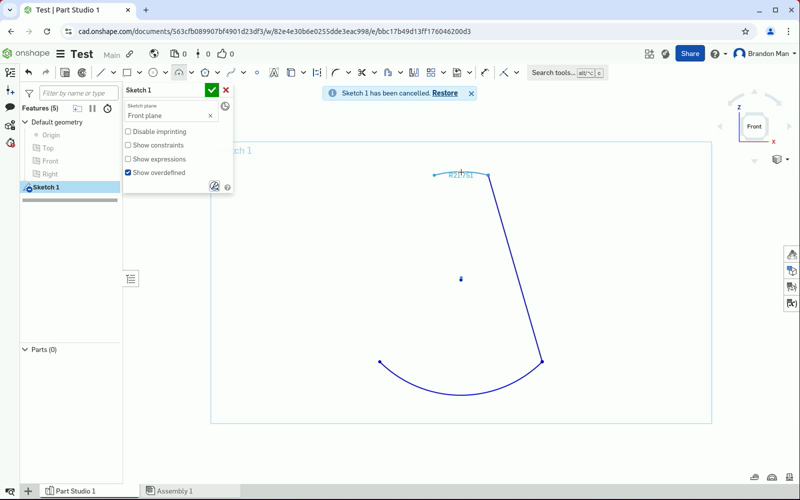
key_up(shift)
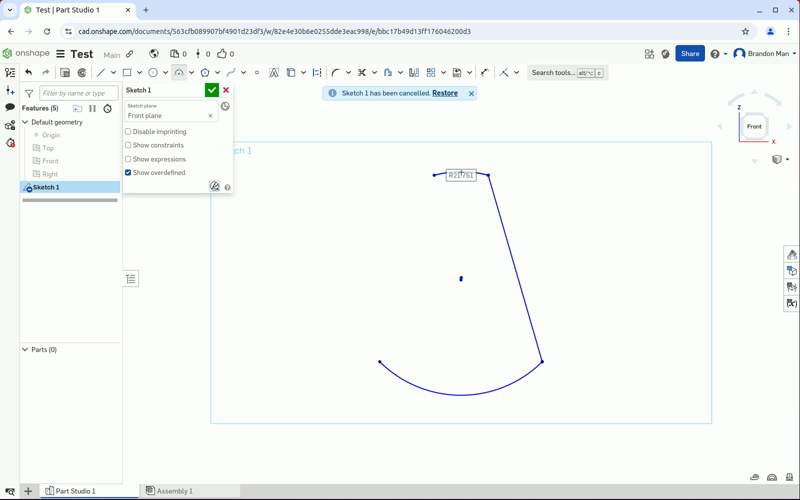
key(esc)
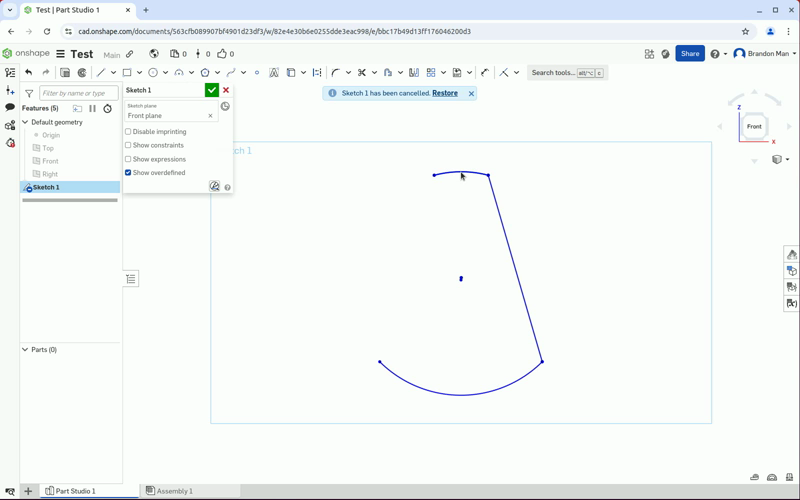
key(l)
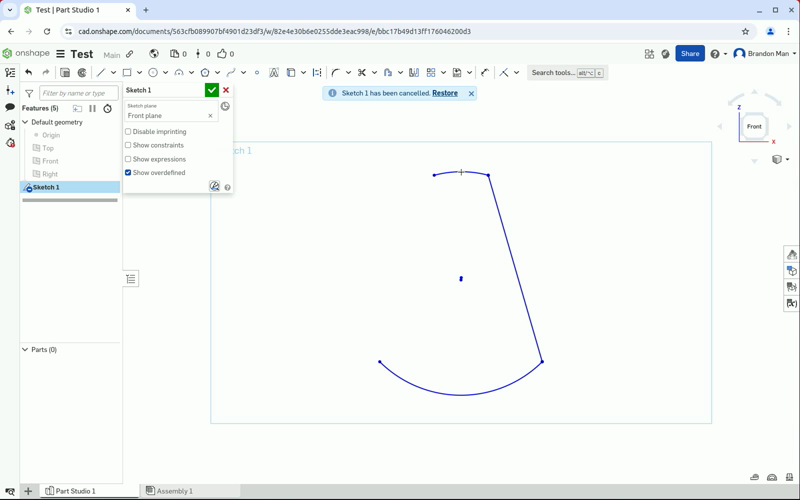
mouse_move(434, 175)
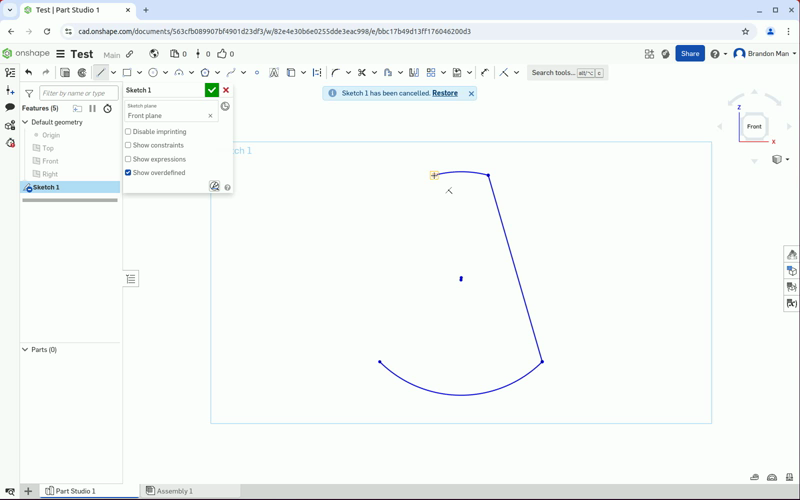
click(434, 175)
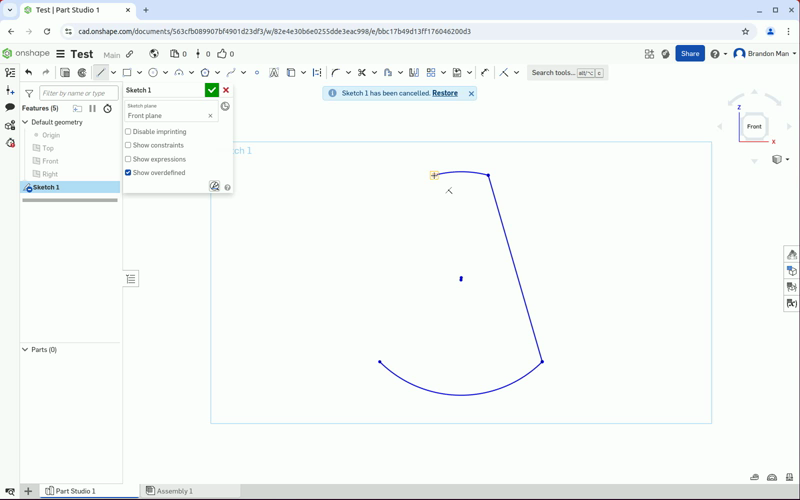
key_down(shift)
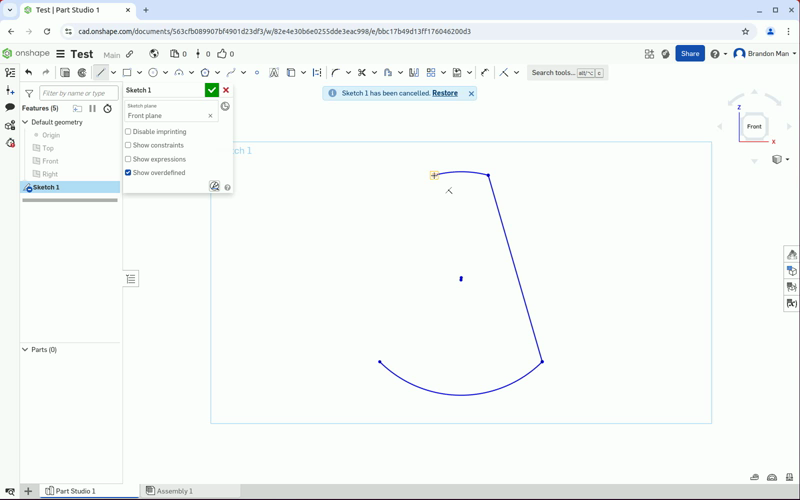
mouse_move(379, 361)
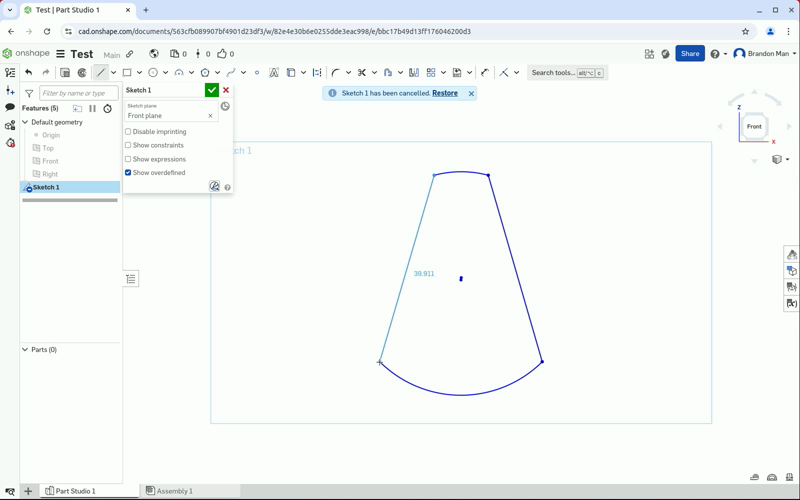
key_up(shift)
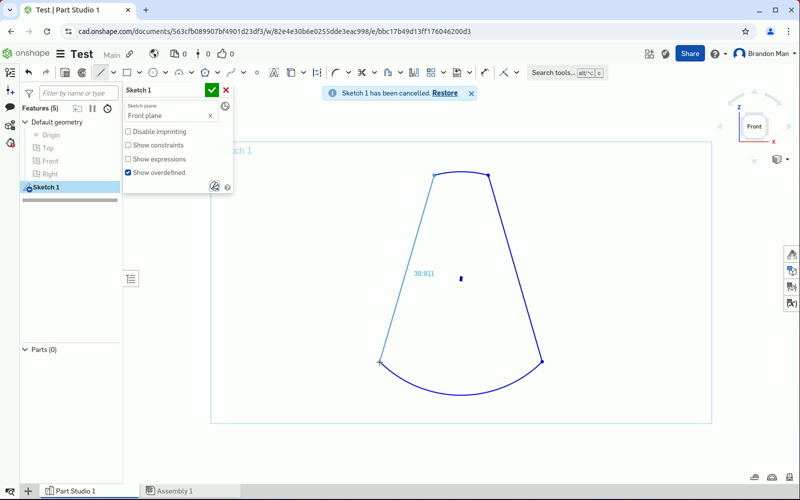
click(379, 361)
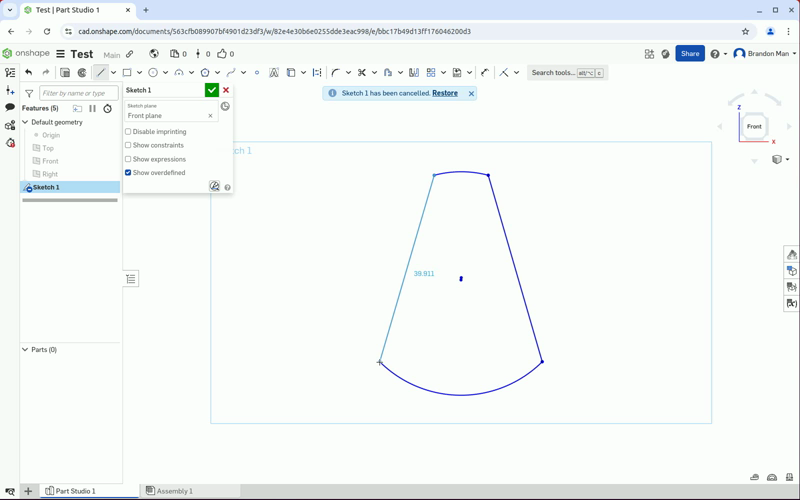
key(esc)
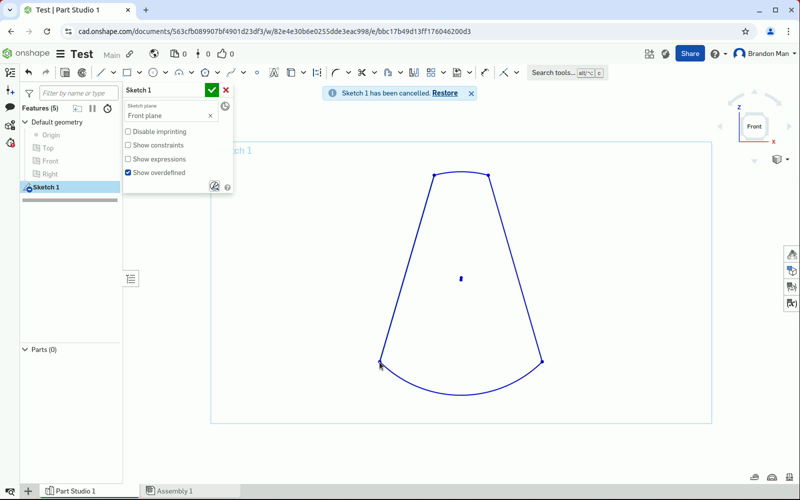
key(c)
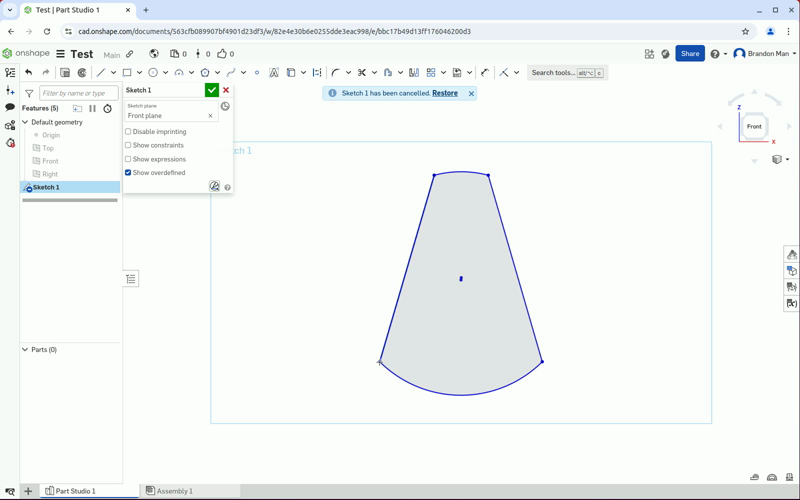
key_down(shift)
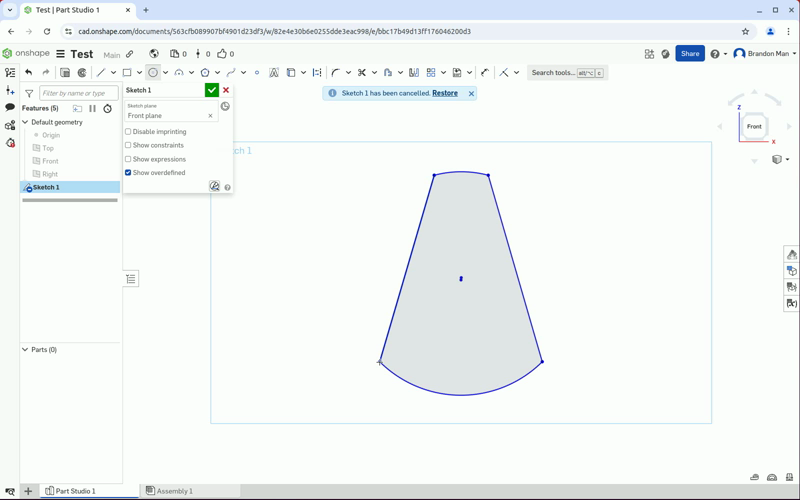
mouse_move(459, 283)
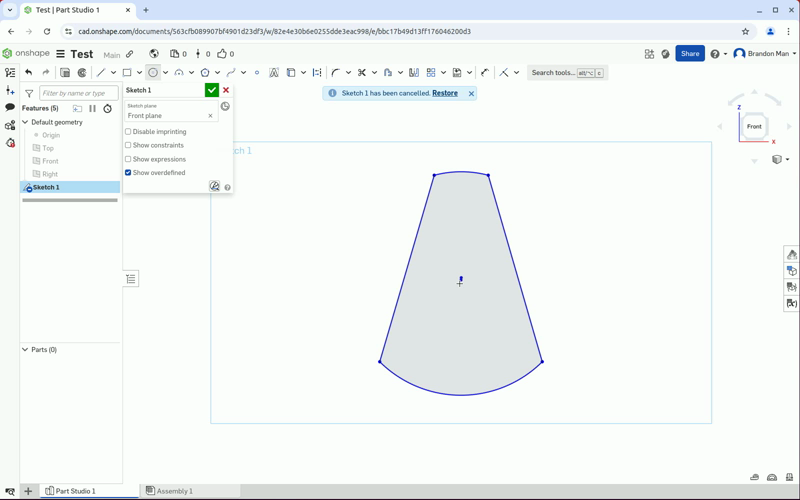
scroll(6)
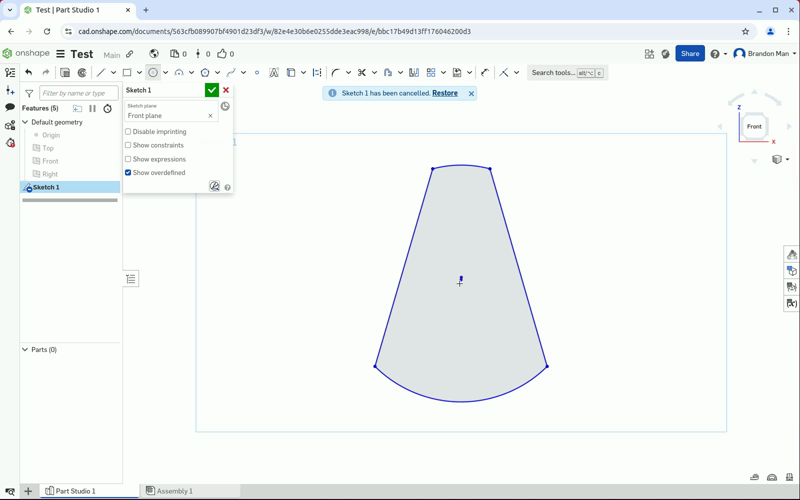
scroll(6)
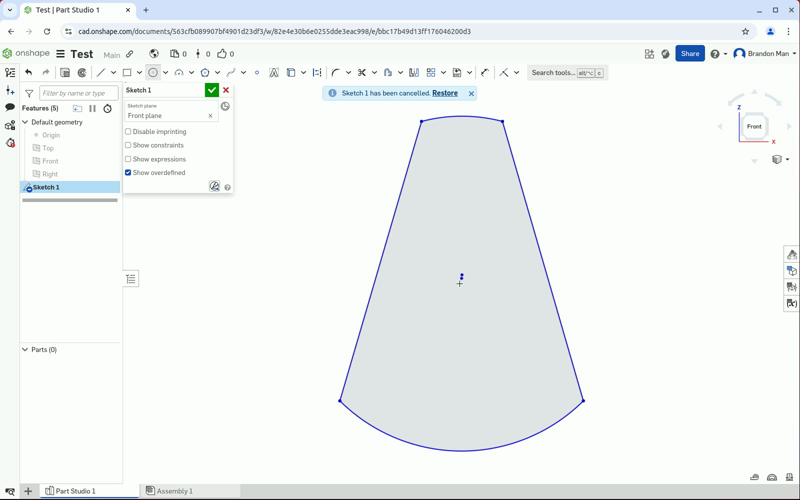
scroll(6)
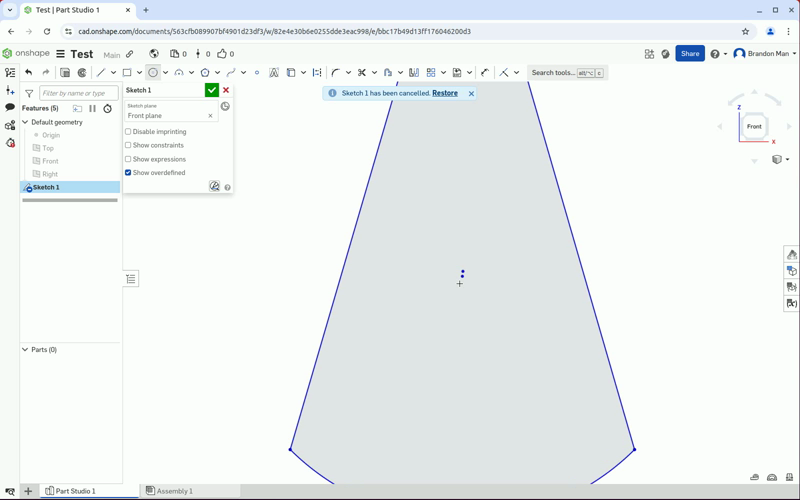
scroll(6)
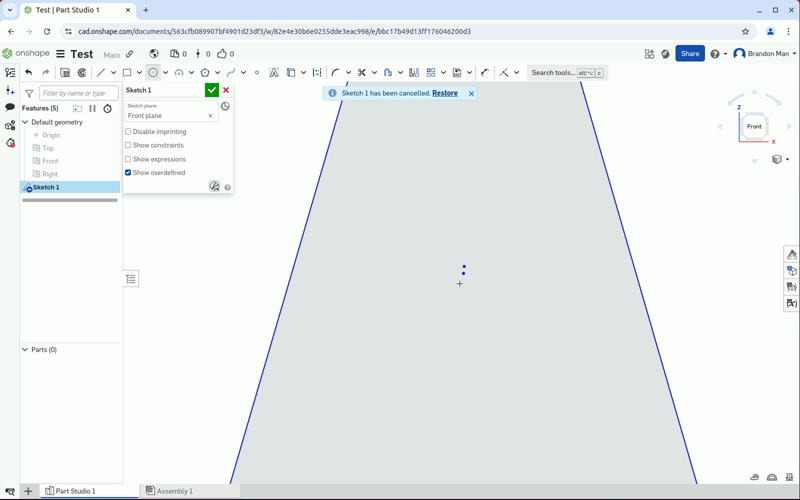
scroll(6)
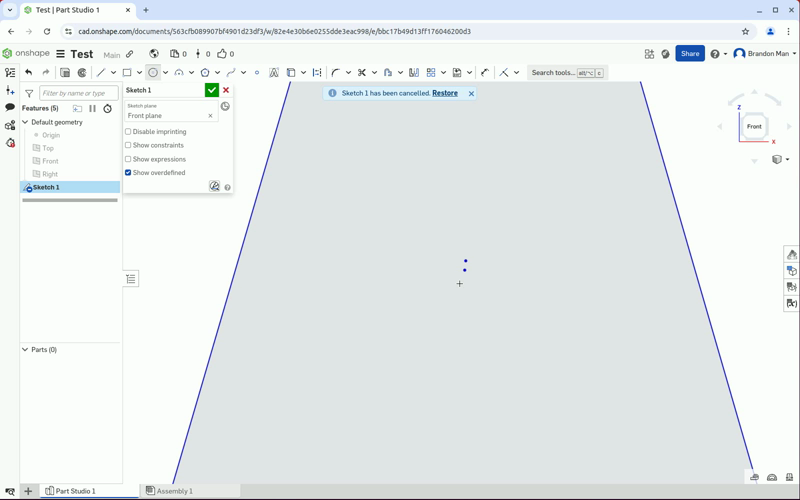
scroll(6)
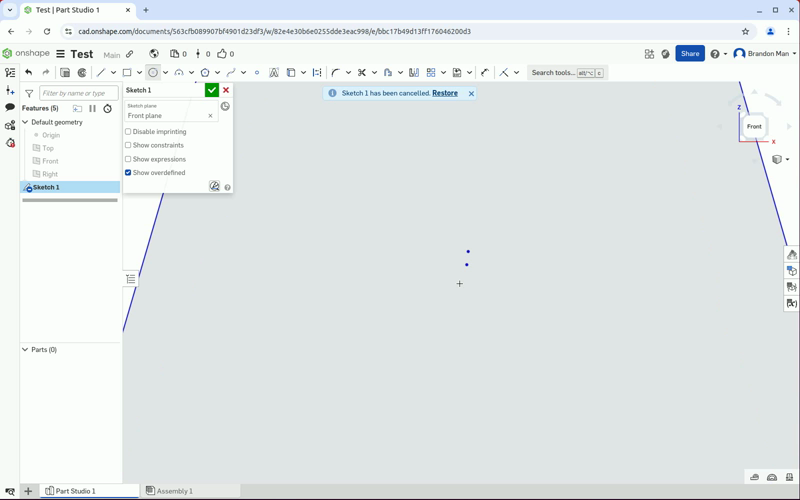
scroll(6)
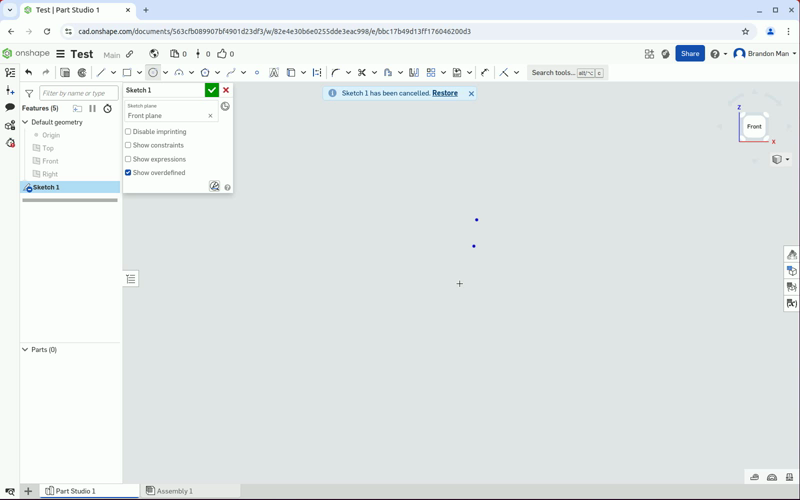
click(459, 283)
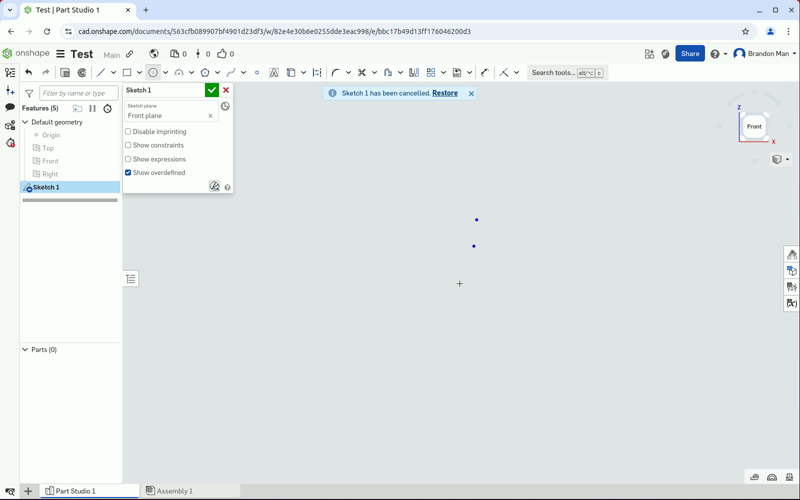
scroll(-6)
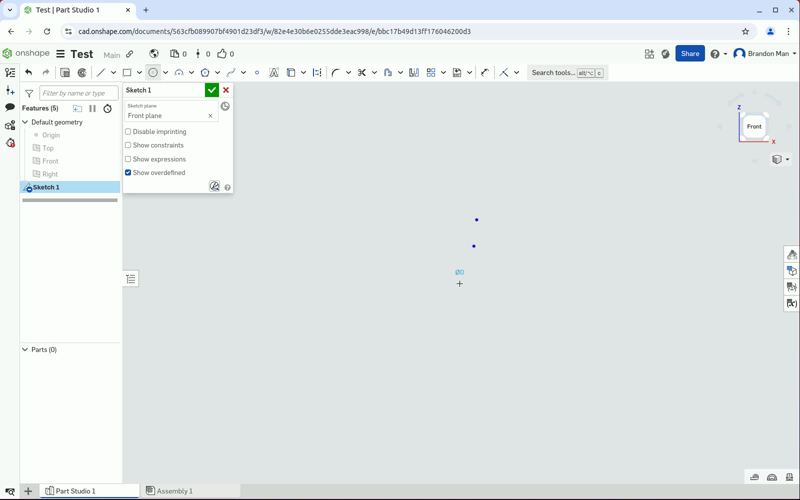
scroll(-6)
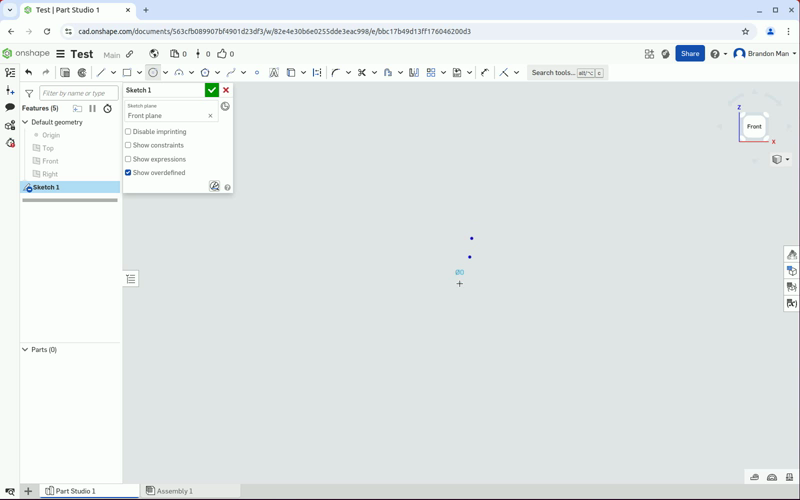
scroll(-6)
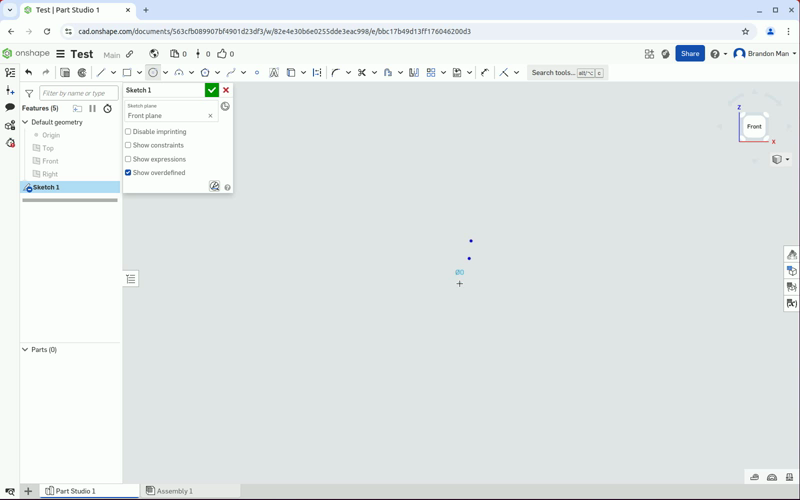
scroll(-6)
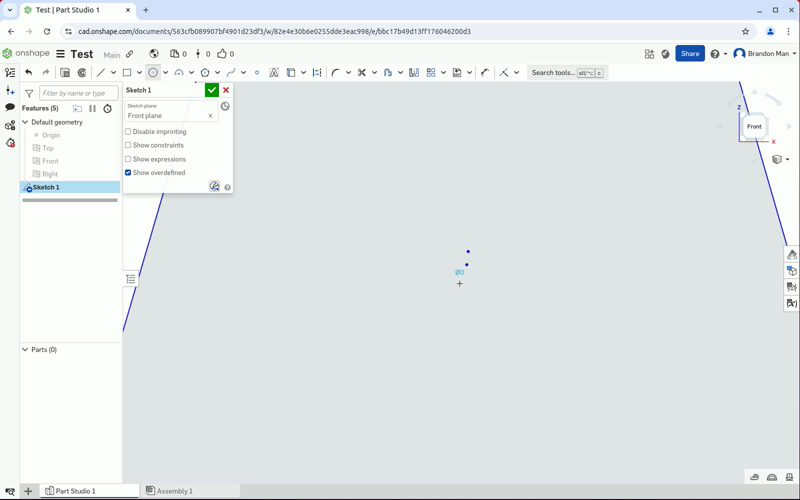
scroll(-6)
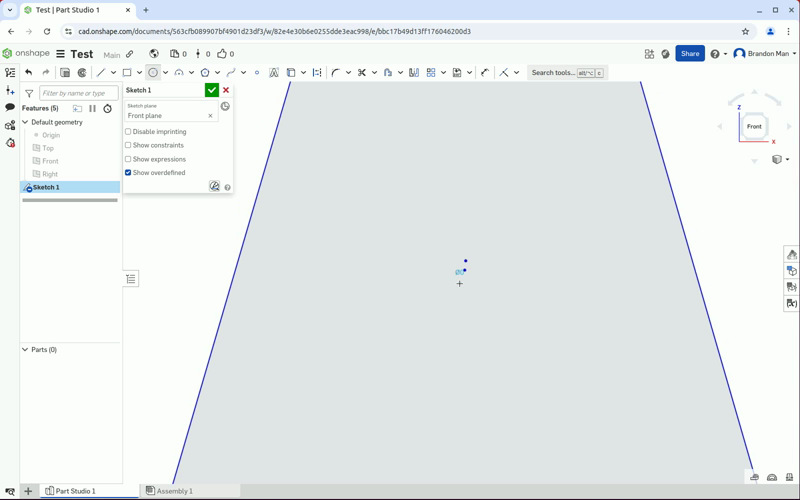
scroll(-6)
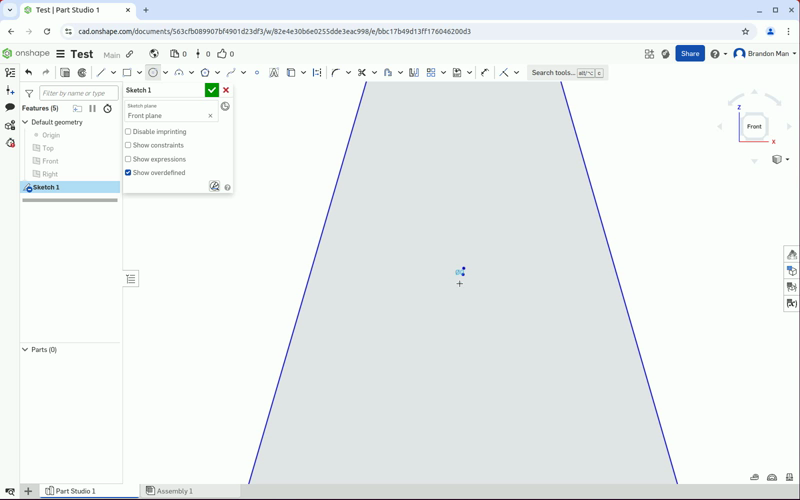
scroll(-6)
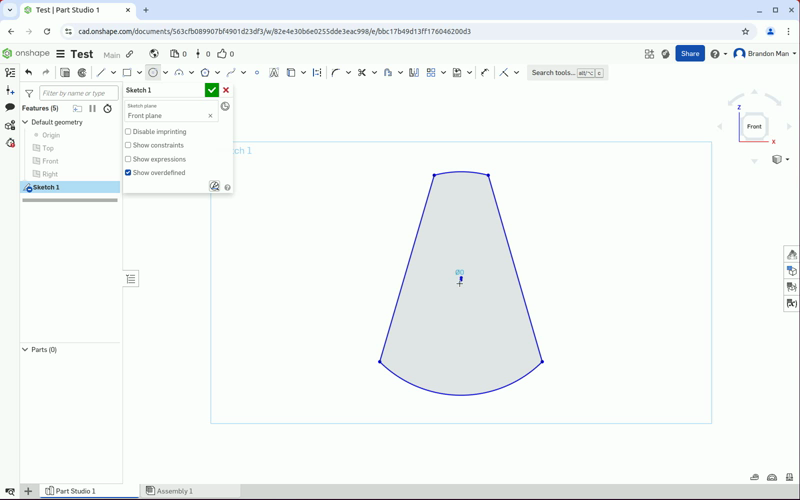
key_up(shift)
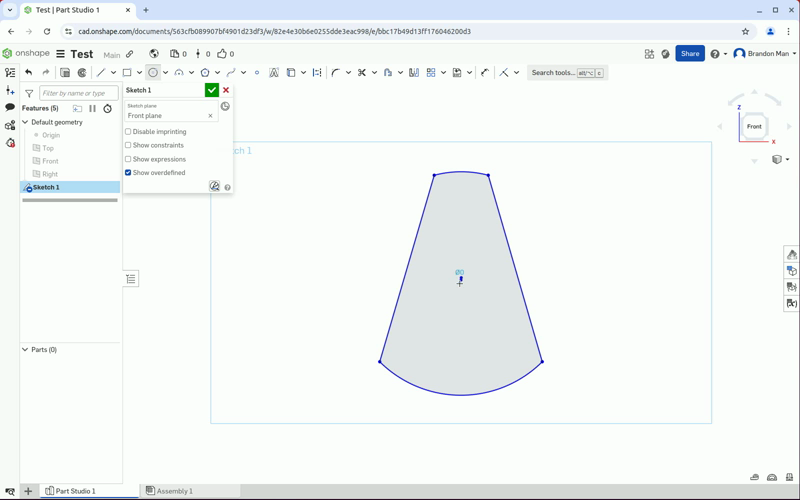
mouse_move(499, 283)
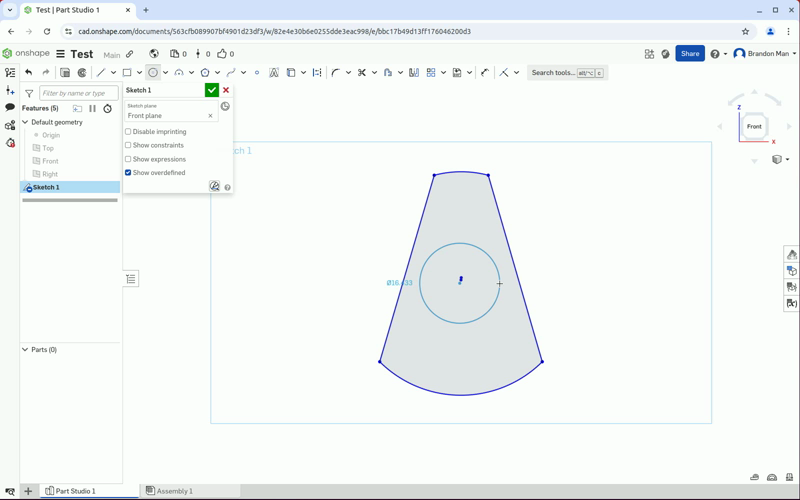
click(499, 283)
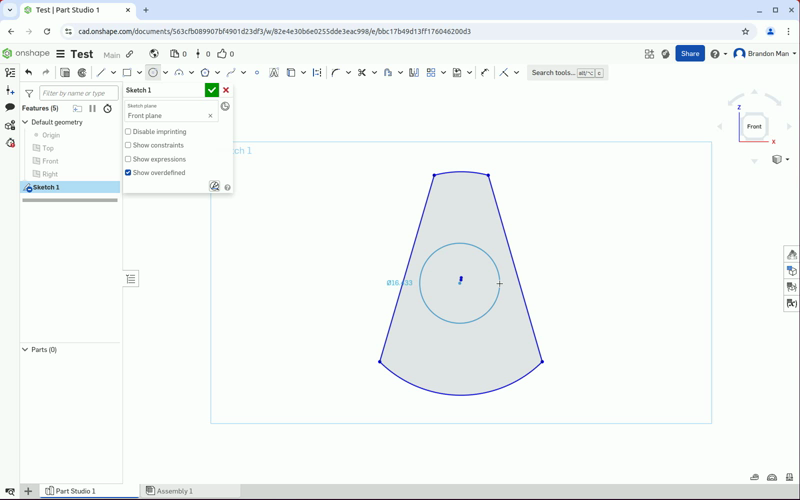
key(esc)
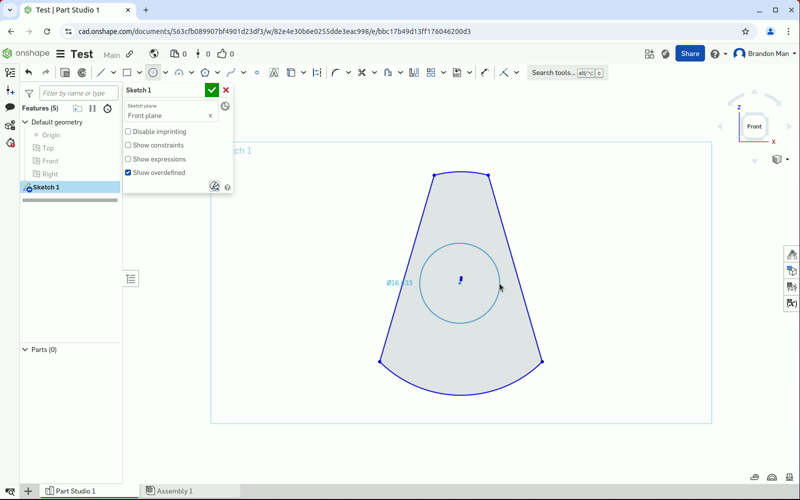
key(c)
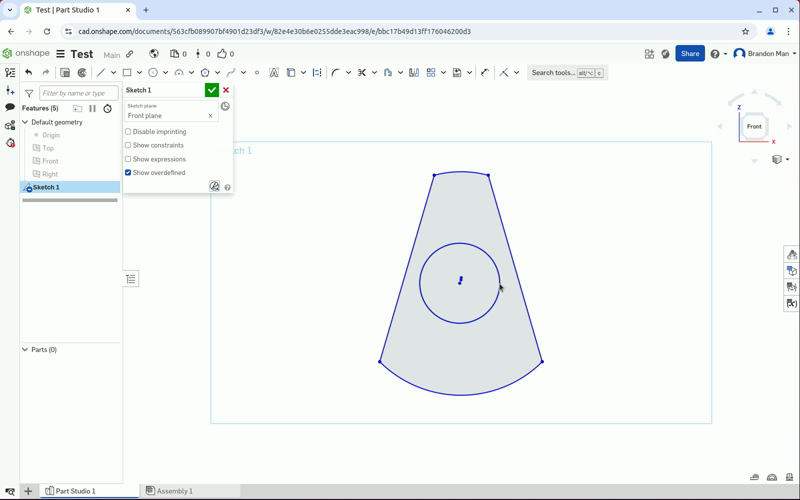
key_down(shift)
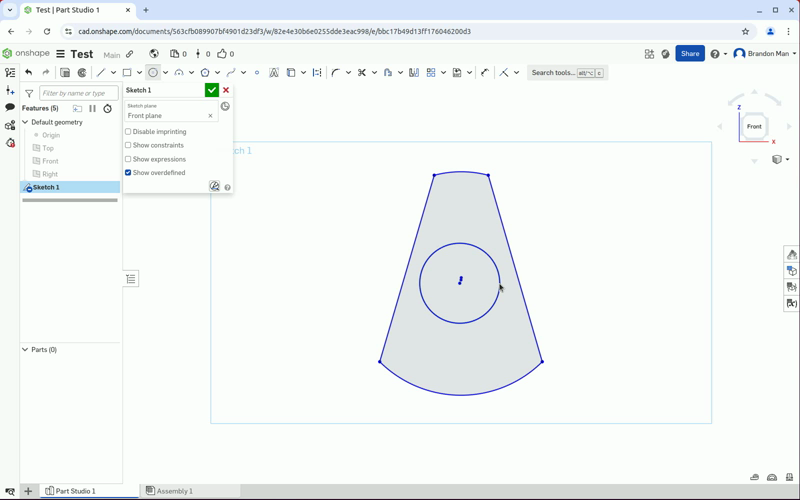
mouse_move(459, 203)
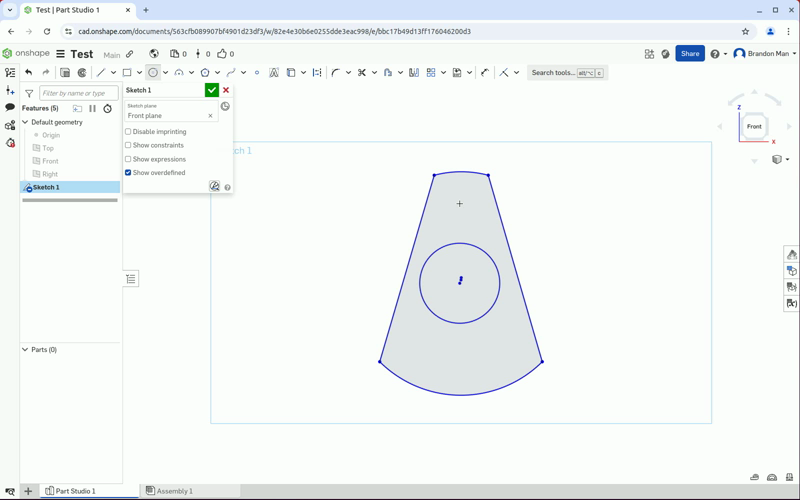
click(459, 203)
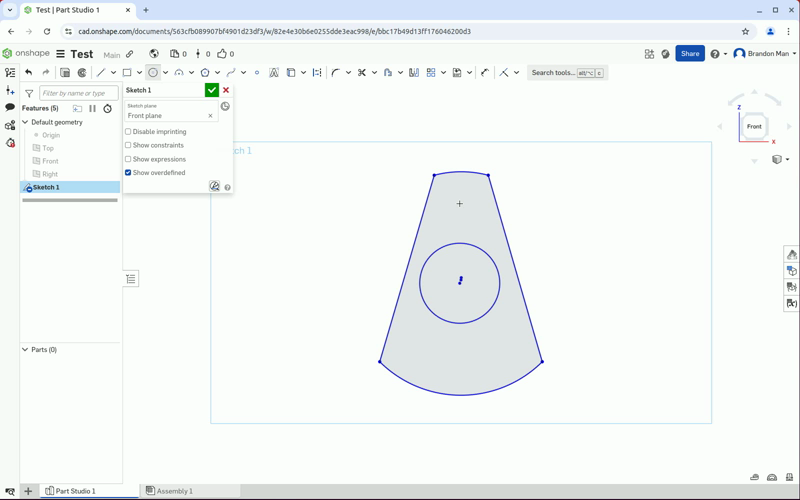
key_up(shift)
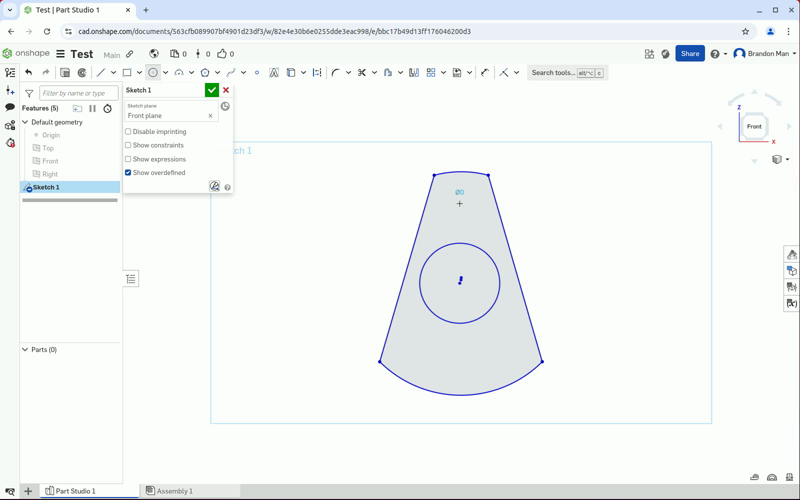
mouse_move(469, 203)
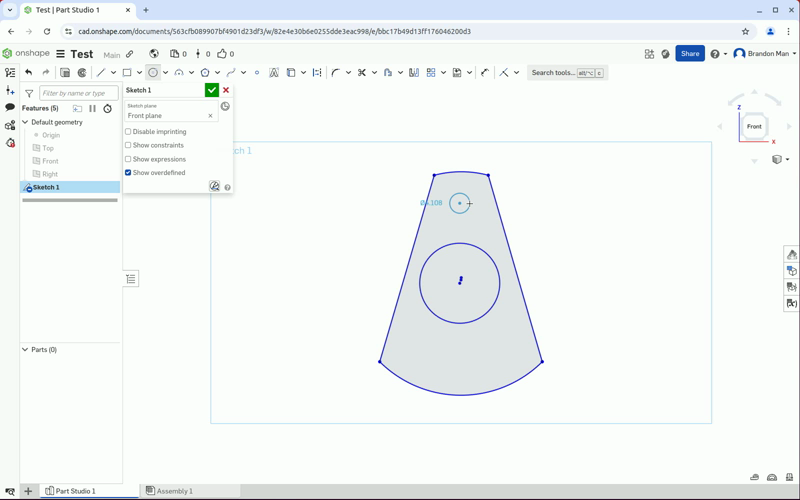
click(469, 203)
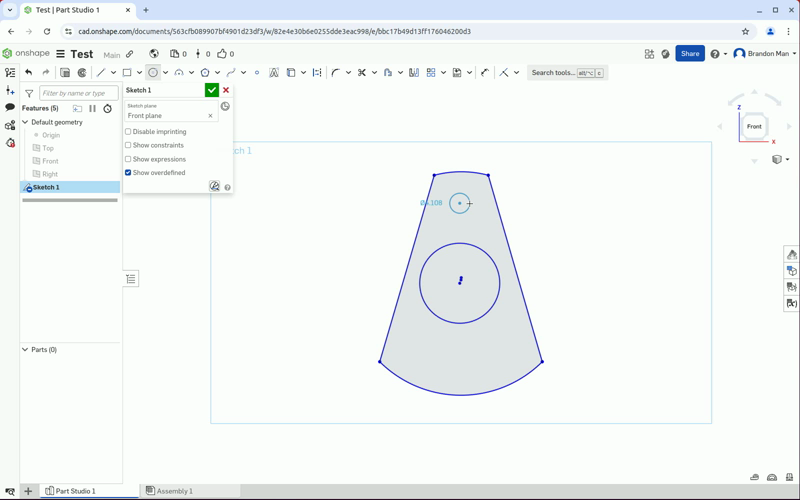
key(esc)
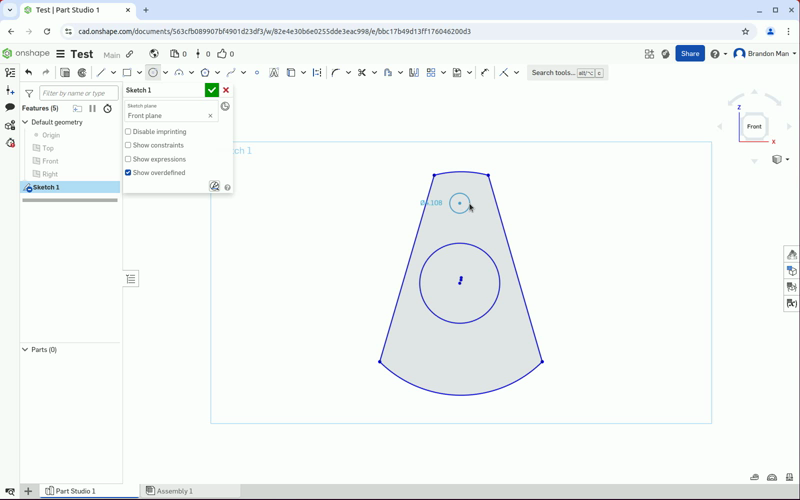
mouse_move(486, 349)
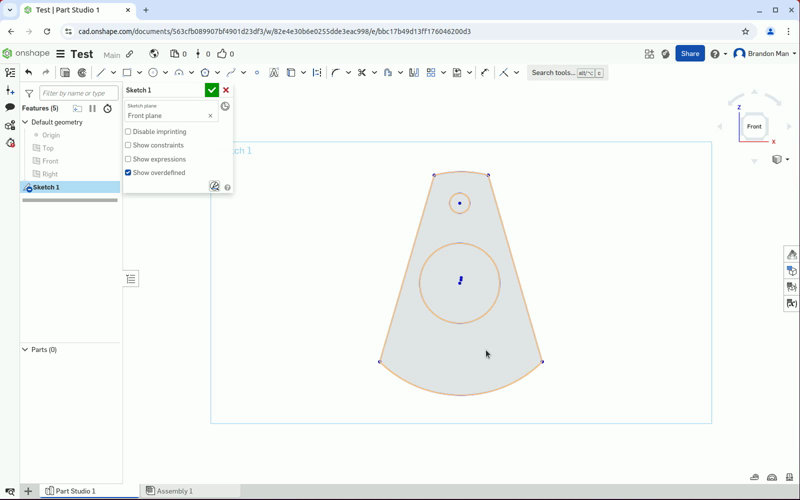
click(486, 349)
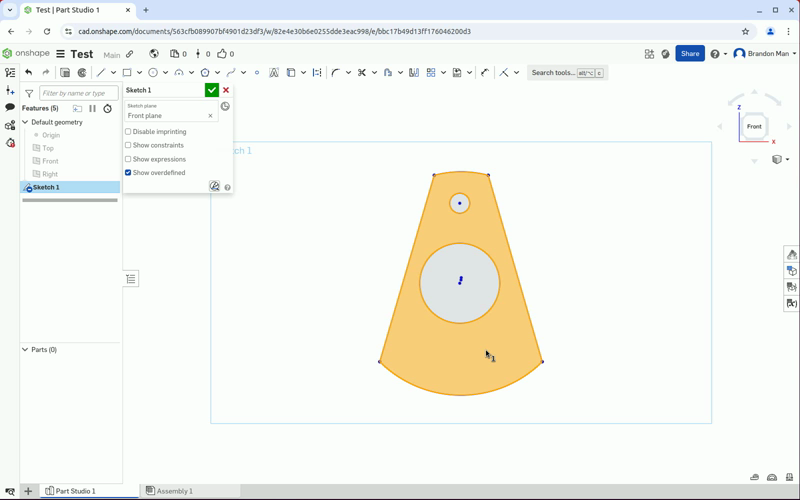
mouse_move(73, 352)
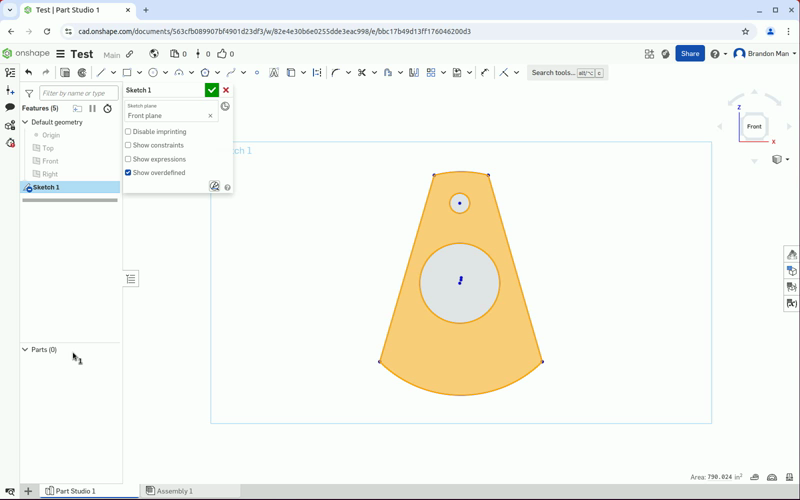
key(shift+y)
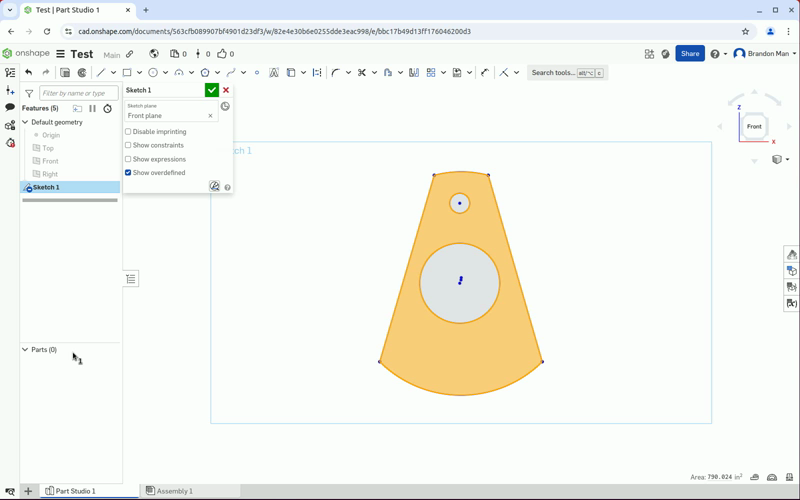
key(shift+e)
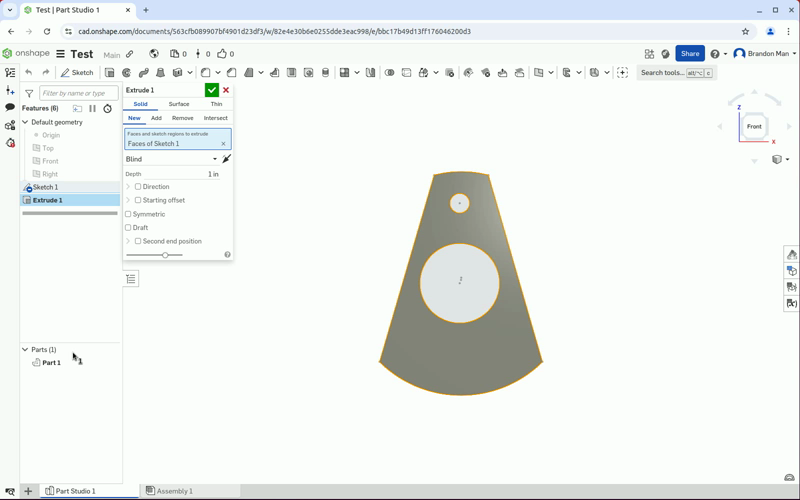
mouse_move(143, 106)
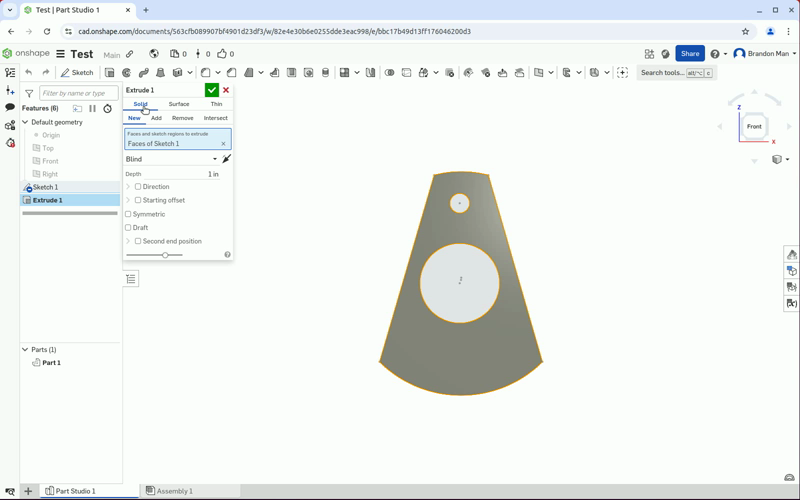
click(143, 106)
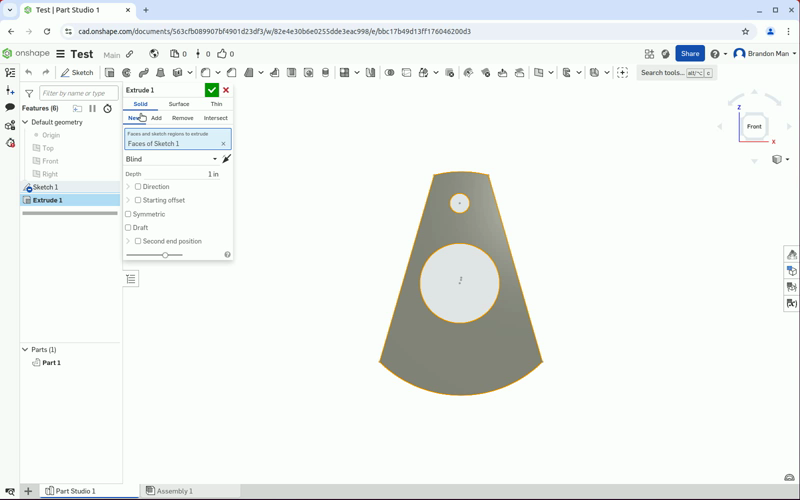
mouse_move(137, 120)
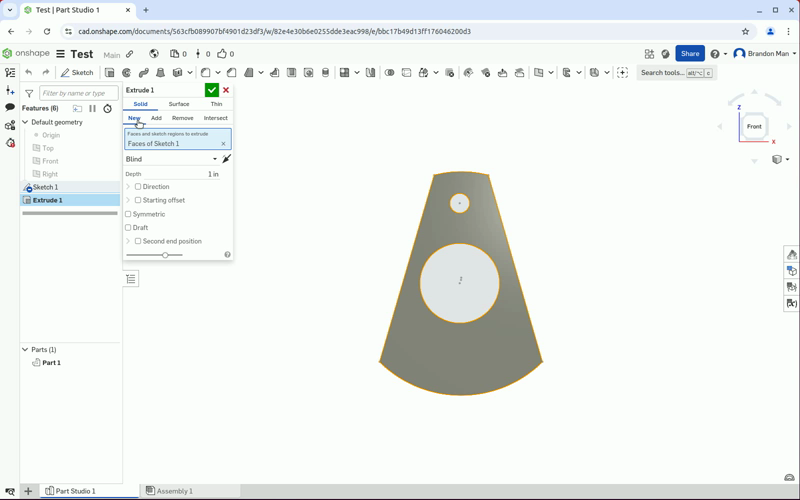
click(137, 120)
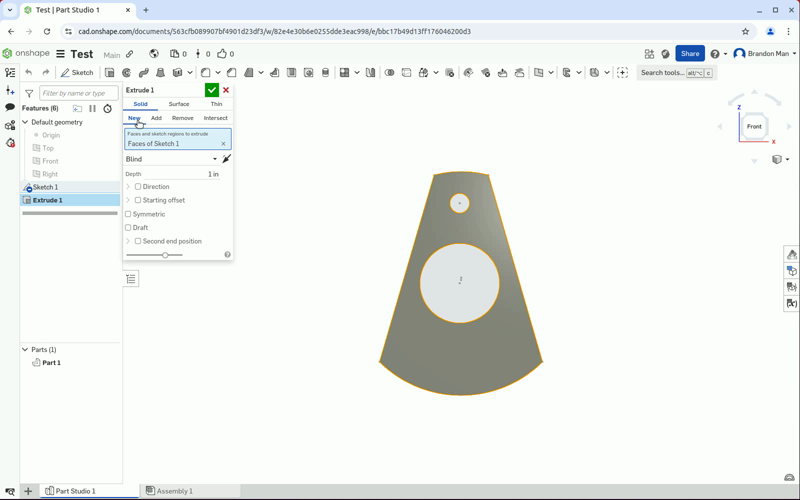
key(tab, 4)
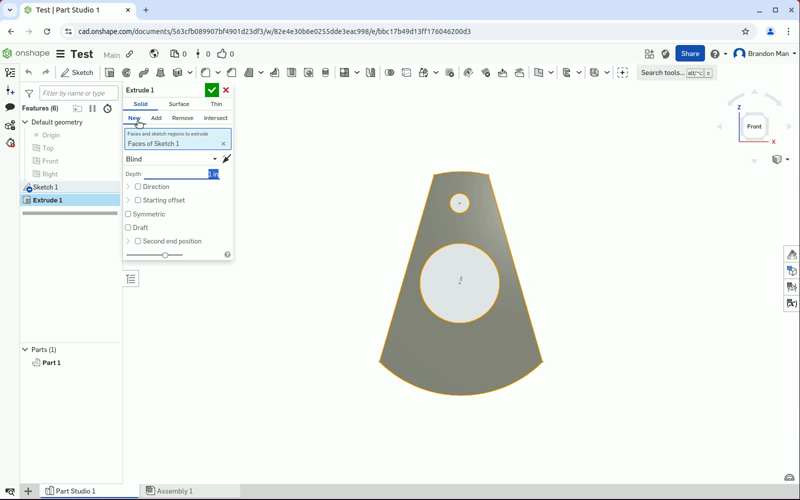
text(5.536)
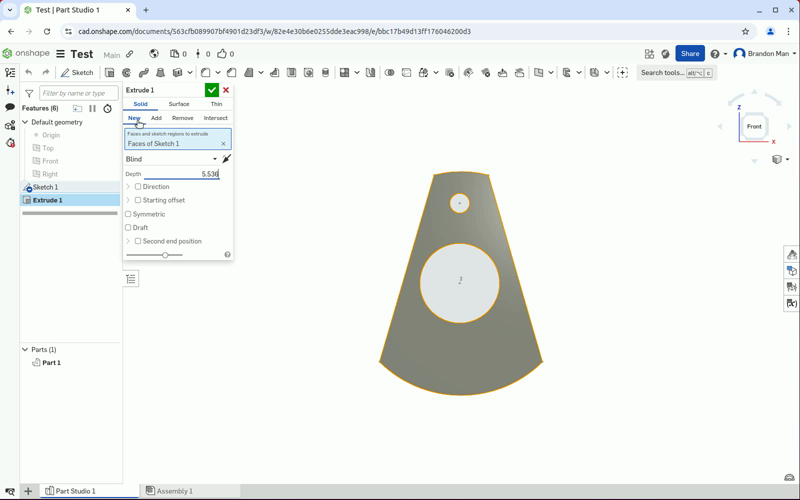
key(enter)
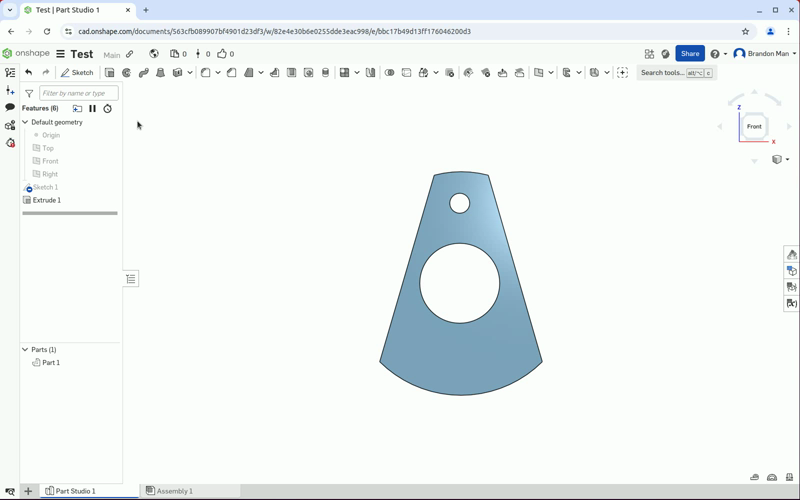
key(shift+h)
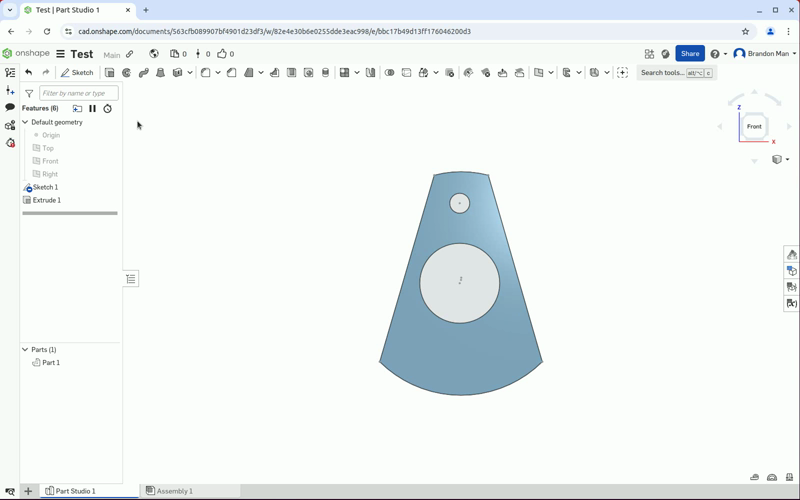
key(shift+h)
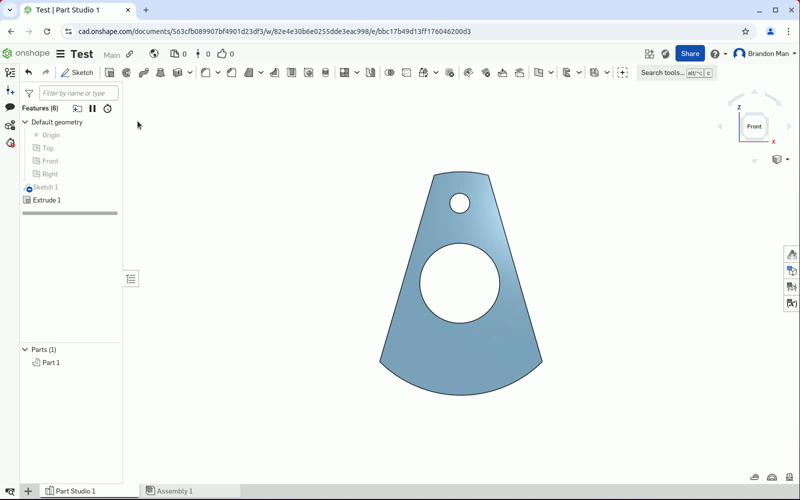
mouse_move(73, 189)
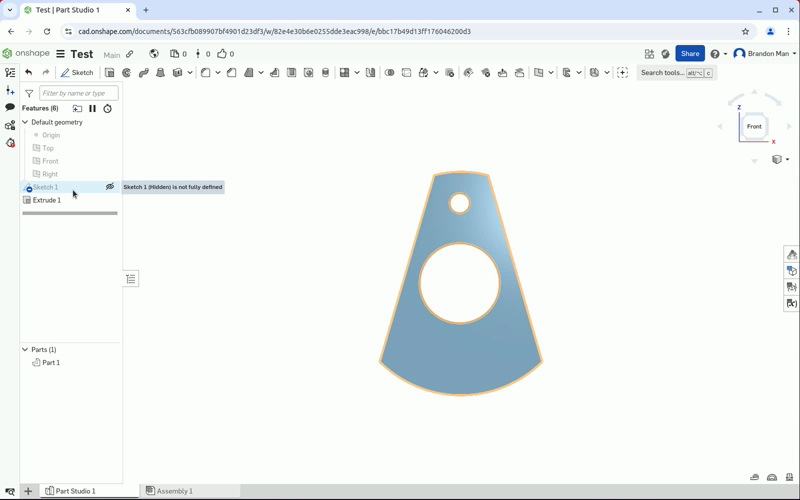
click(73, 189)
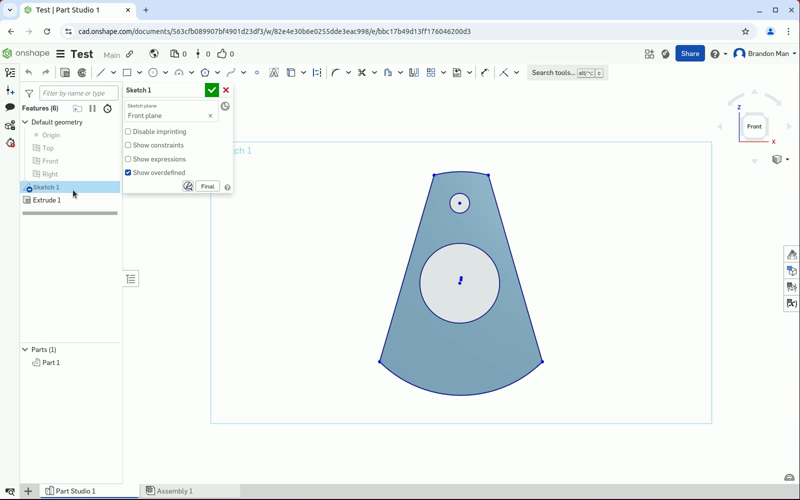
mouse_move(229, 92)
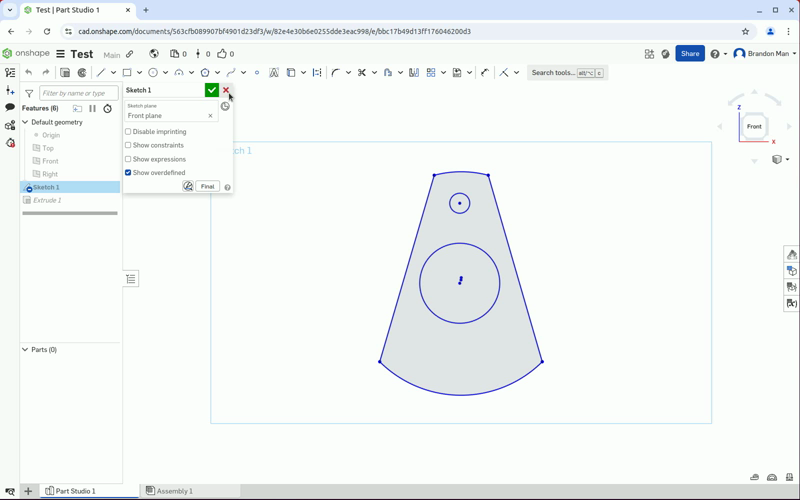
click(229, 92)
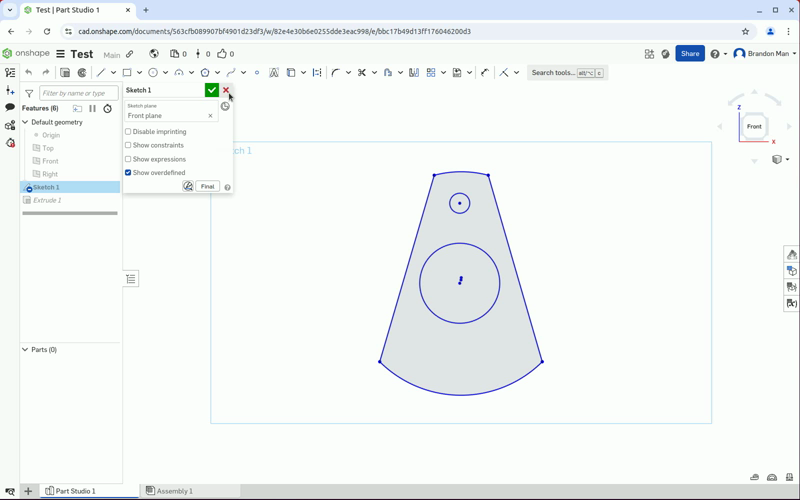
key(shift+s)
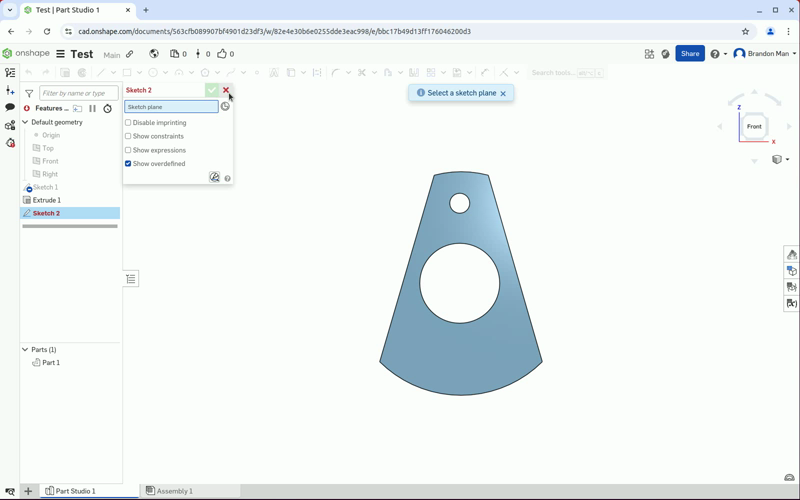
mouse_move(73, 163)
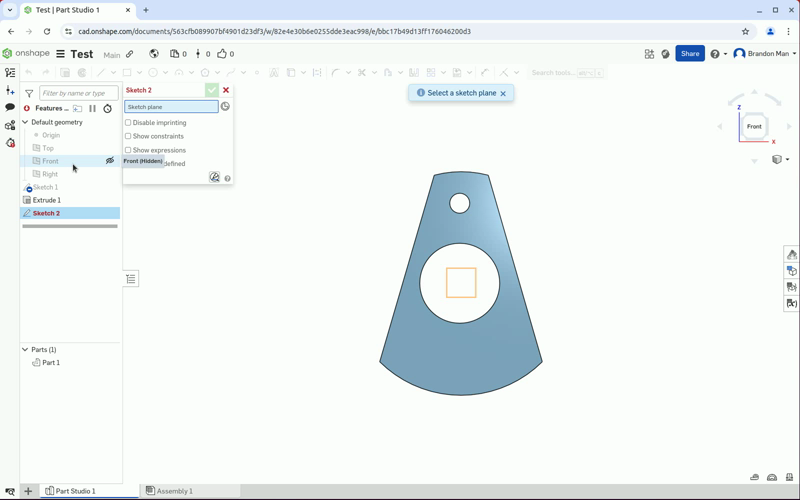
click(73, 163)
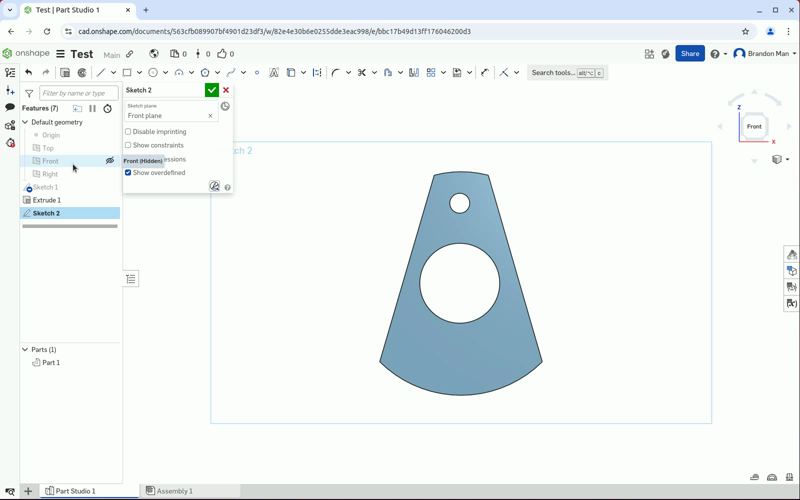
mouse_move(73, 352)
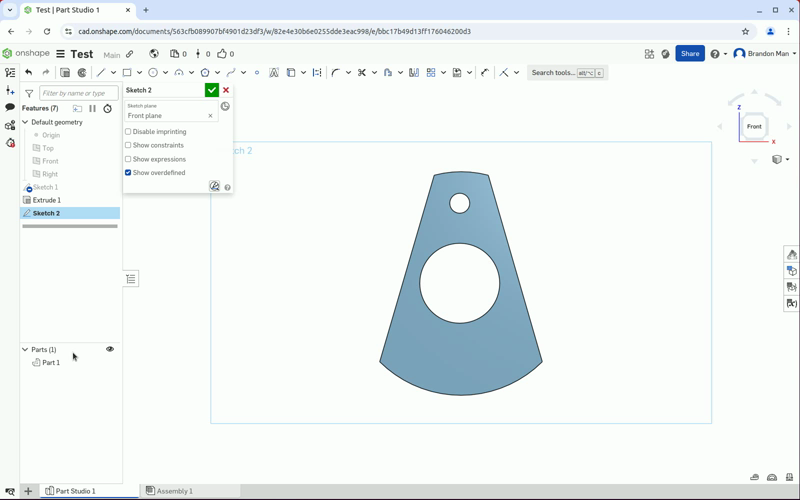
key(y)
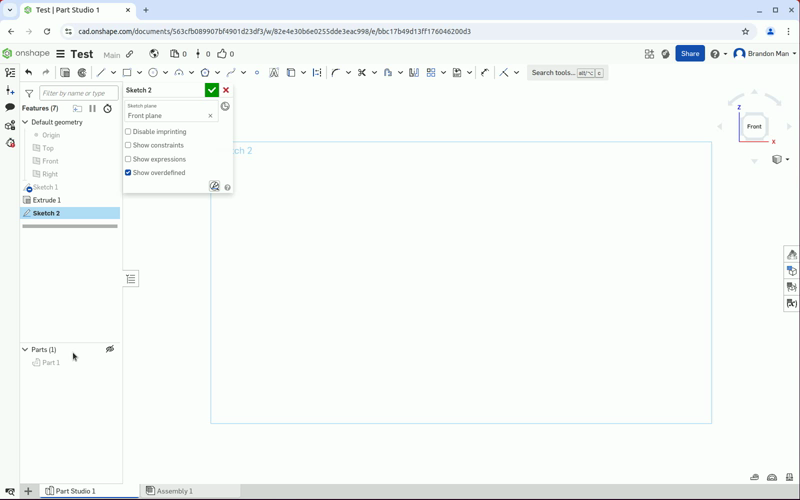
key(c)
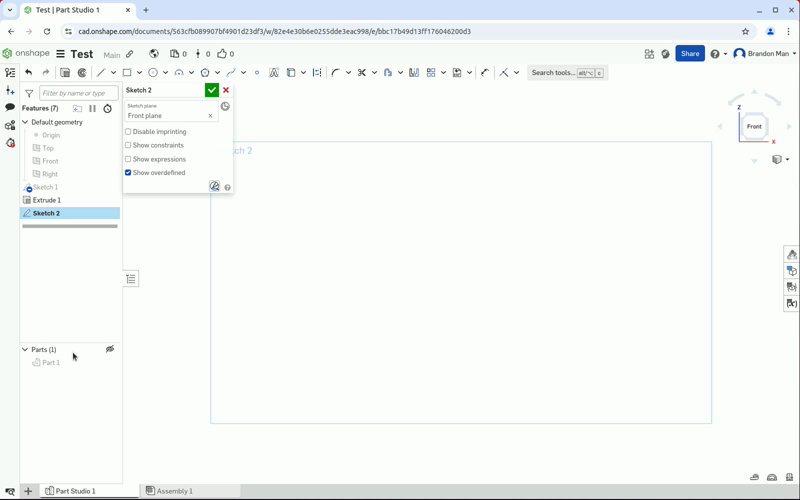
key_down(shift)
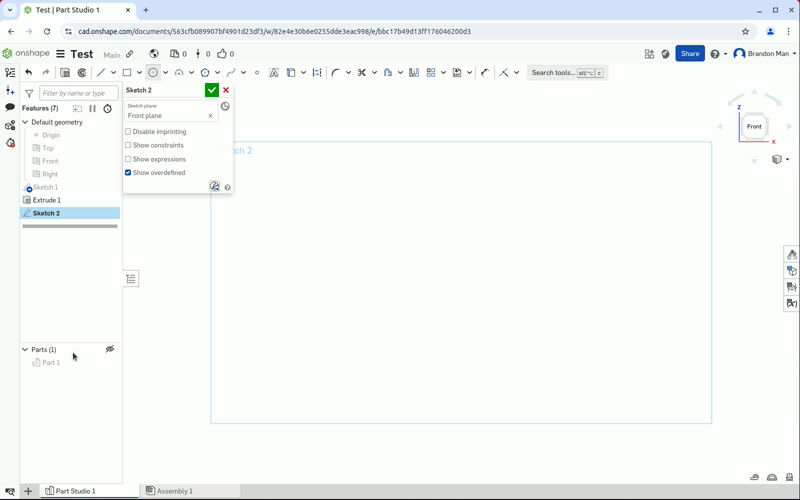
mouse_move(460, 282)
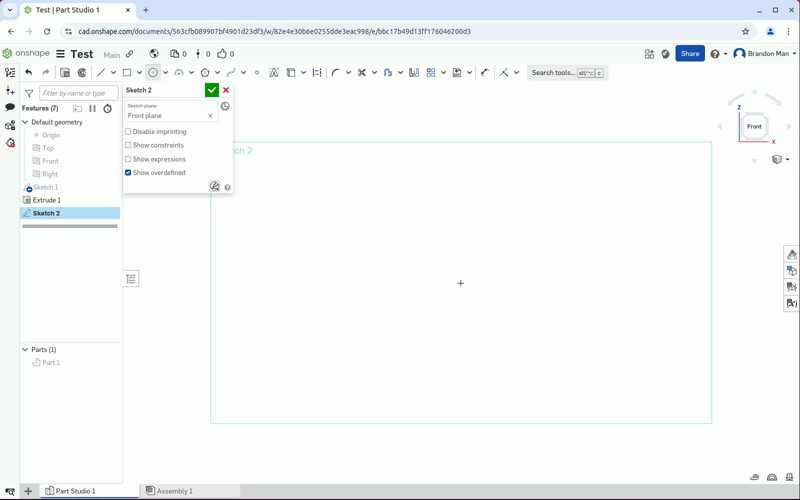
click(460, 282)
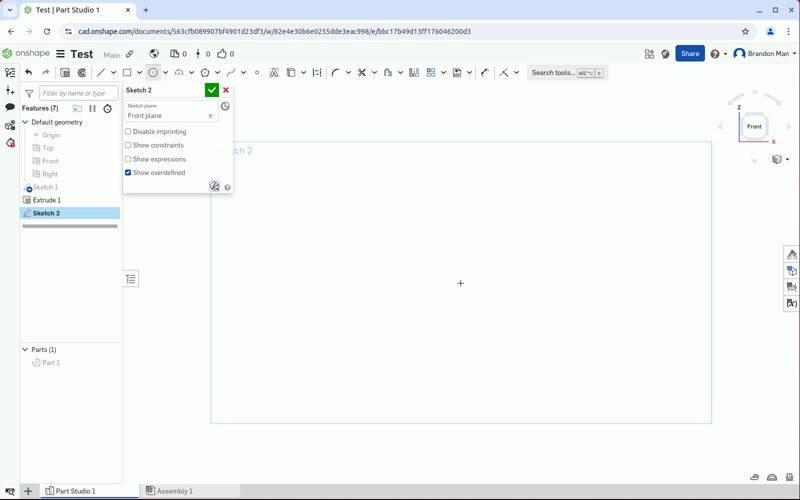
key_up(shift)
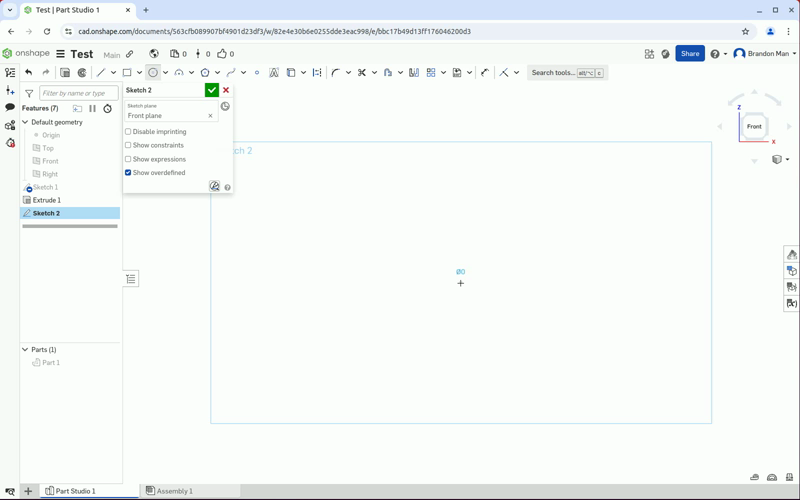
mouse_move(501, 282)
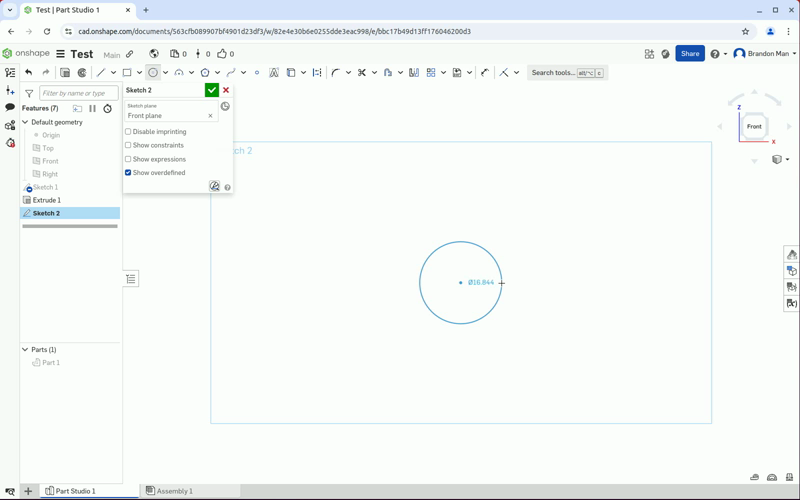
click(501, 282)
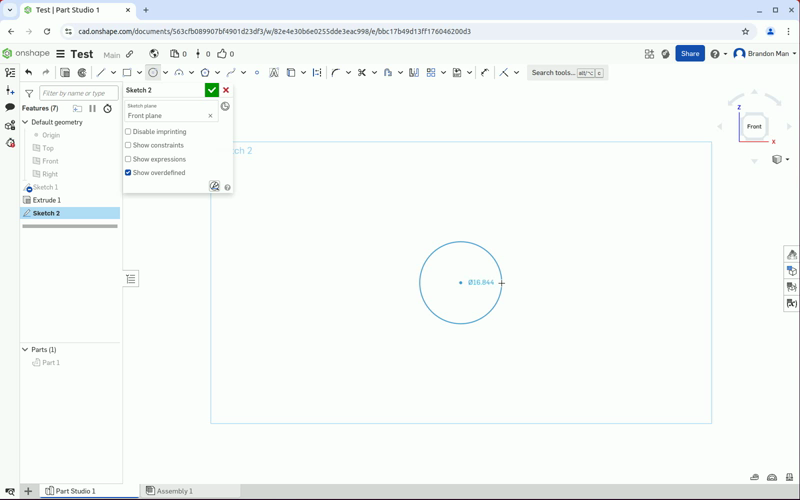
key(esc)
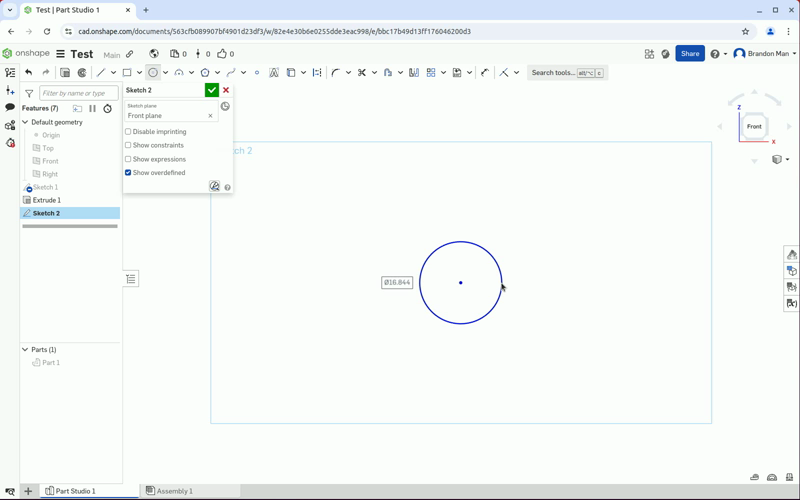
key(c)
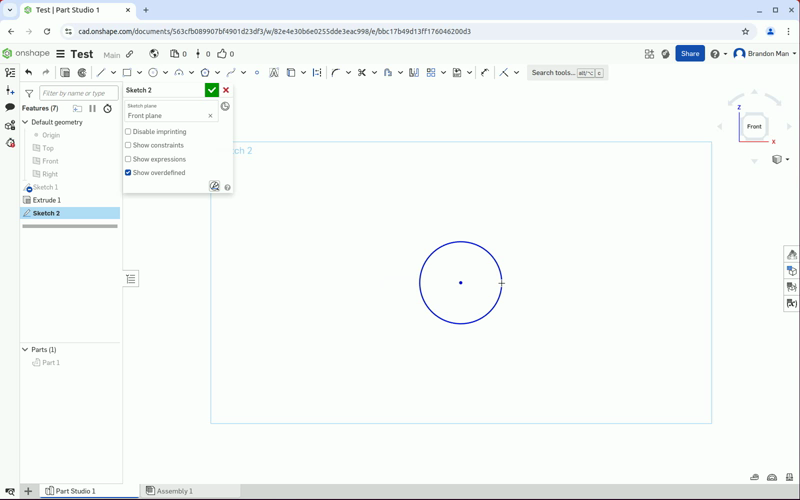
key_down(shift)
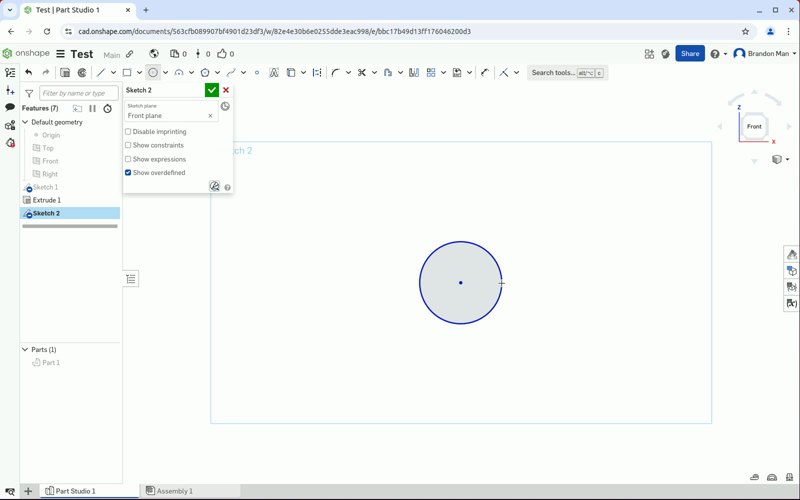
mouse_move(460, 282)
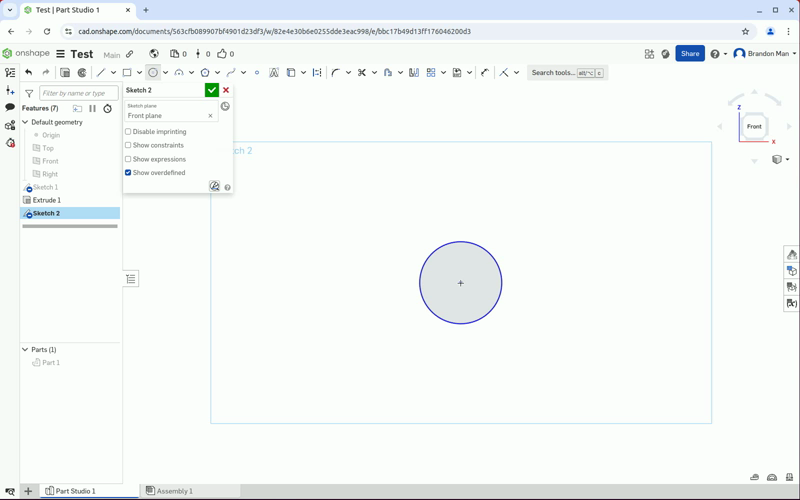
click(460, 282)
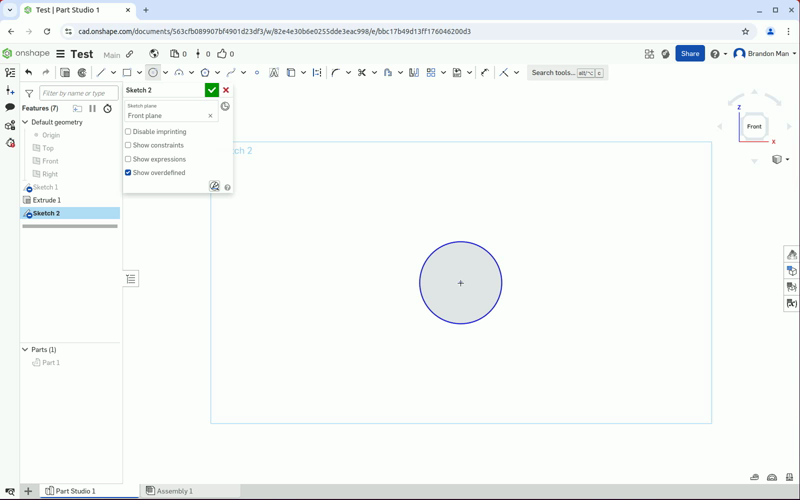
key_up(shift)
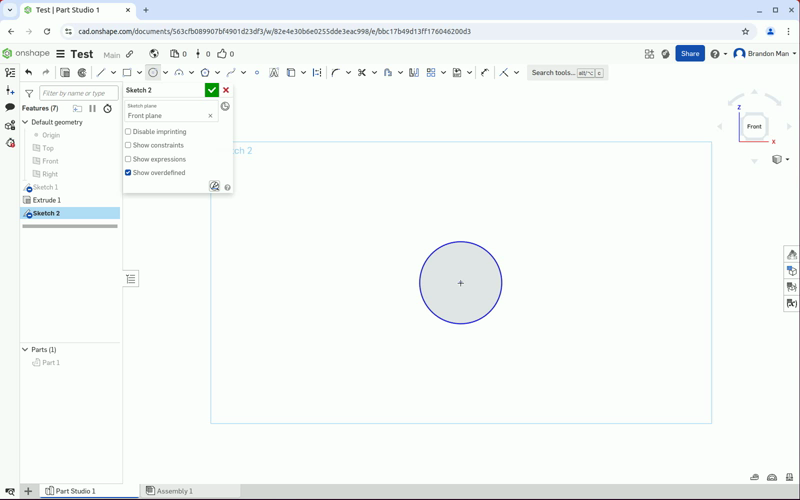
mouse_move(478, 282)
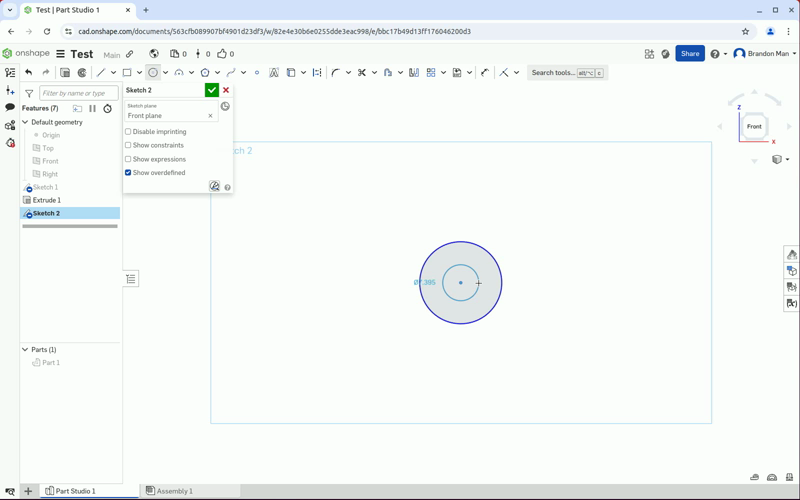
click(478, 282)
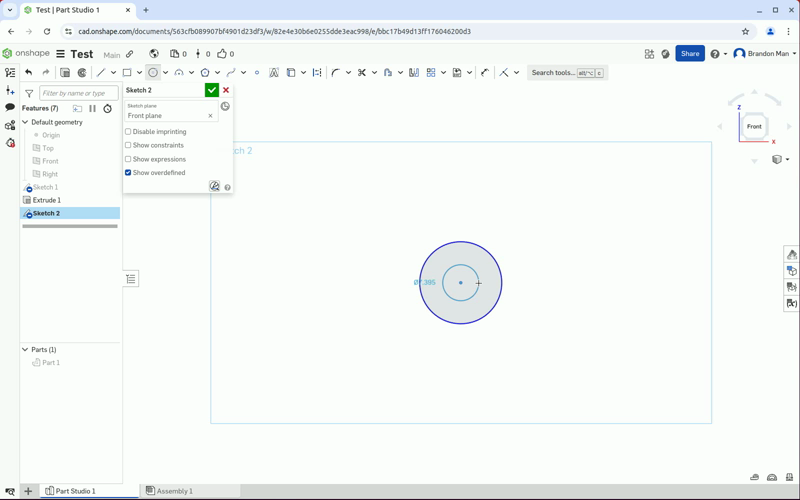
key(esc)
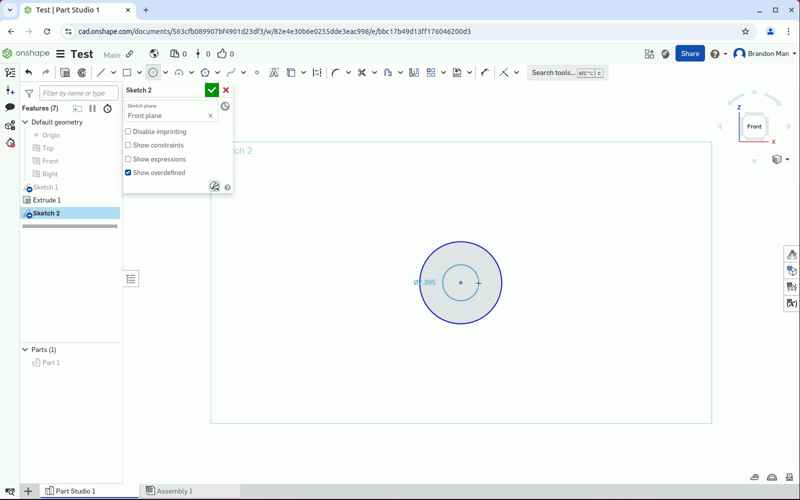
mouse_move(491, 300)
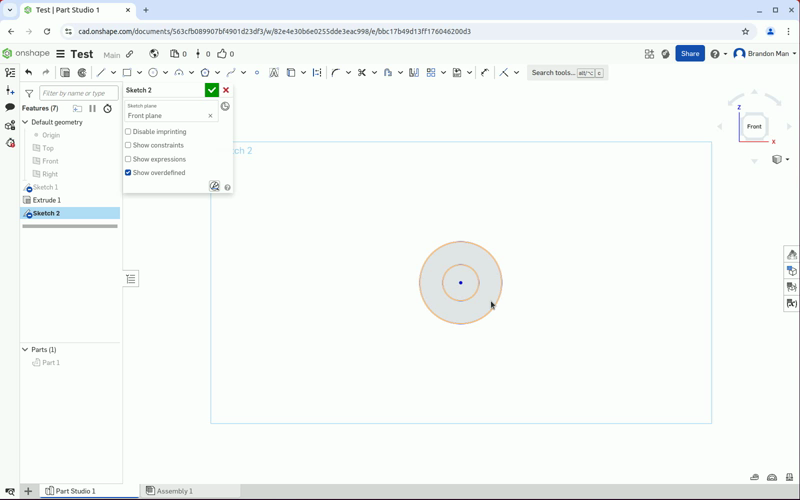
click(491, 300)
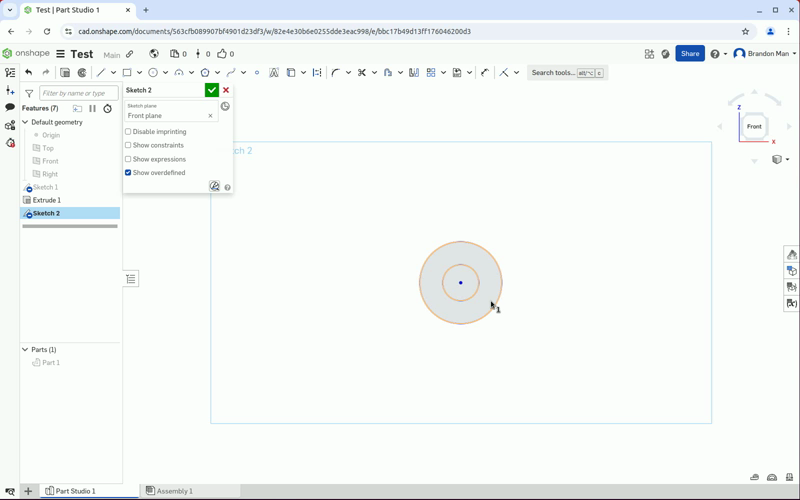
mouse_move(73, 352)
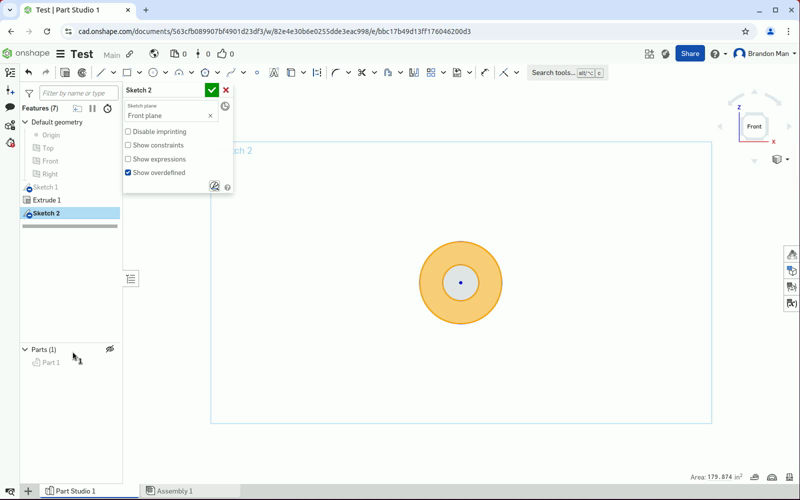
key(shift+y)
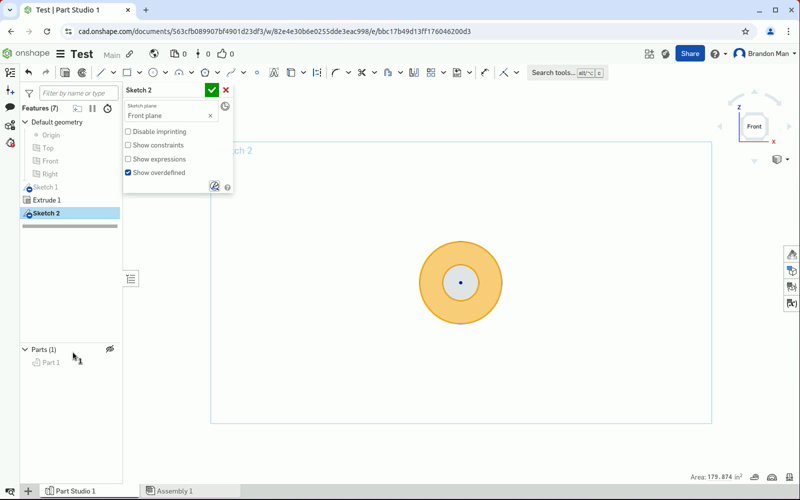
key(shift+e)
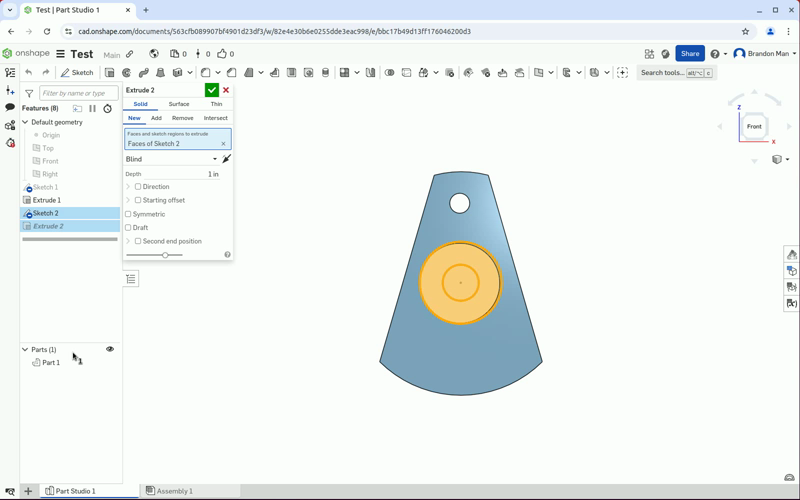
mouse_move(143, 106)
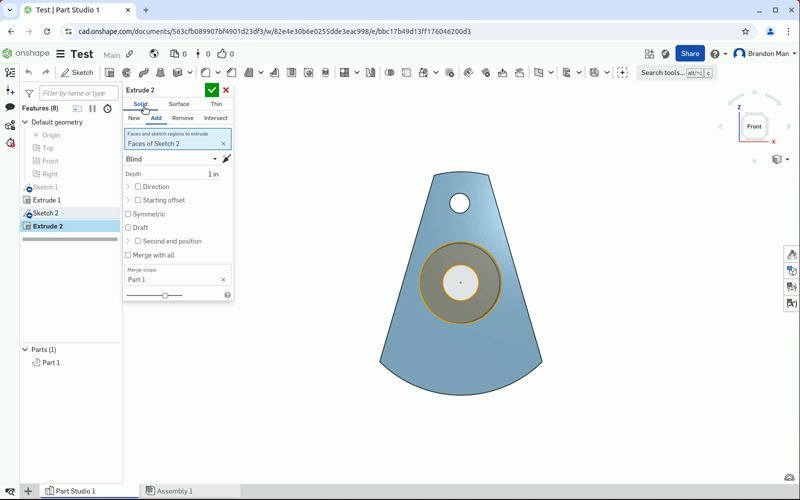
click(143, 106)
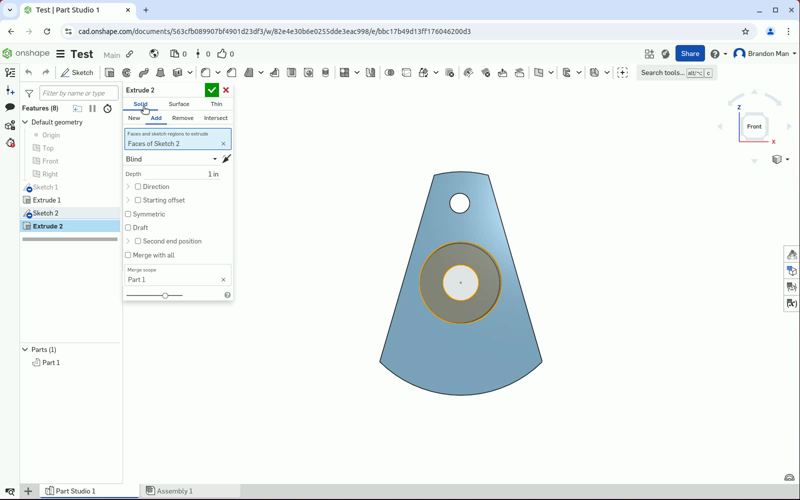
mouse_move(137, 120)
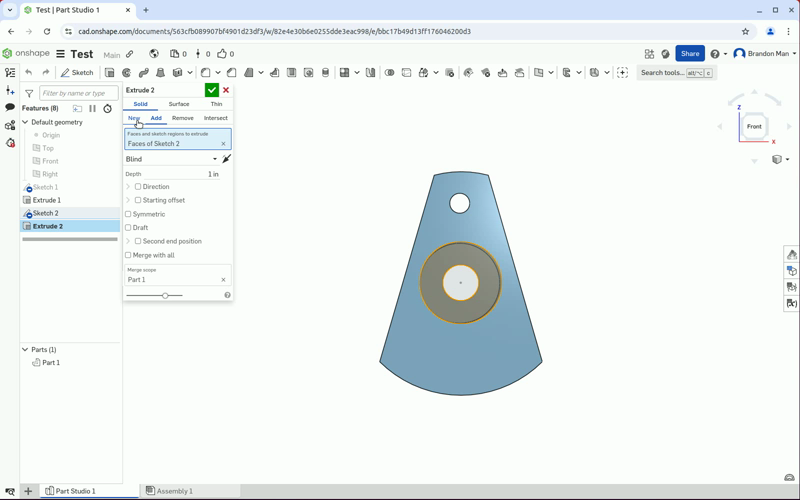
click(137, 120)
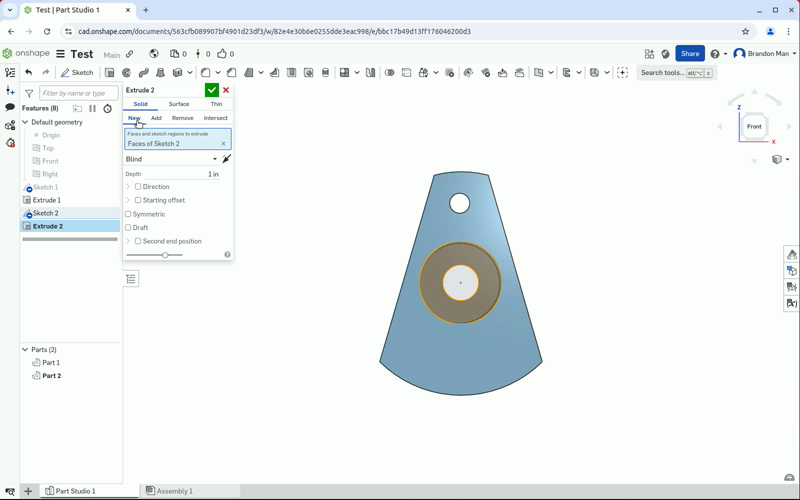
key(tab, 4)
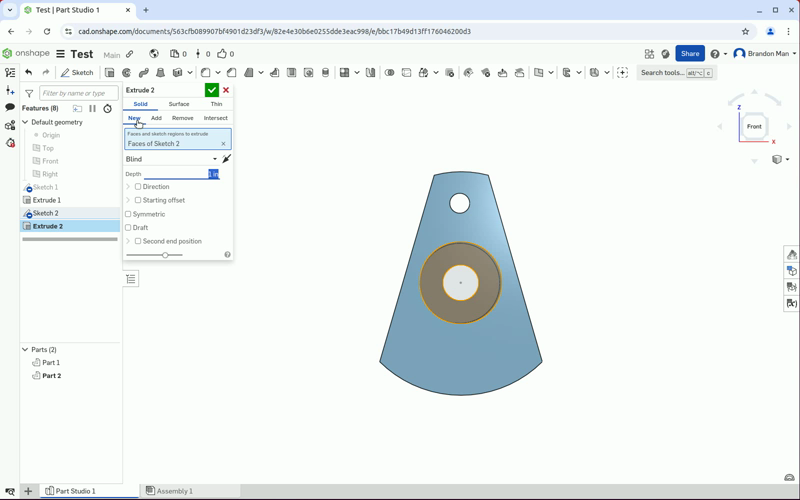
text(5.536)
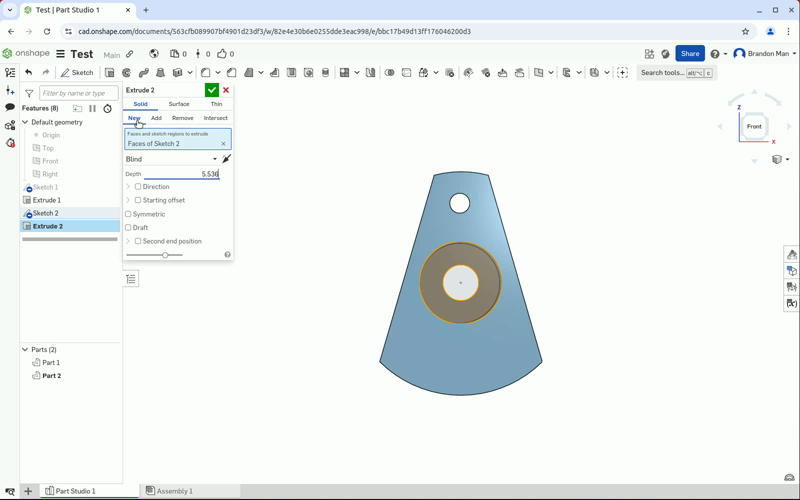
key(enter)
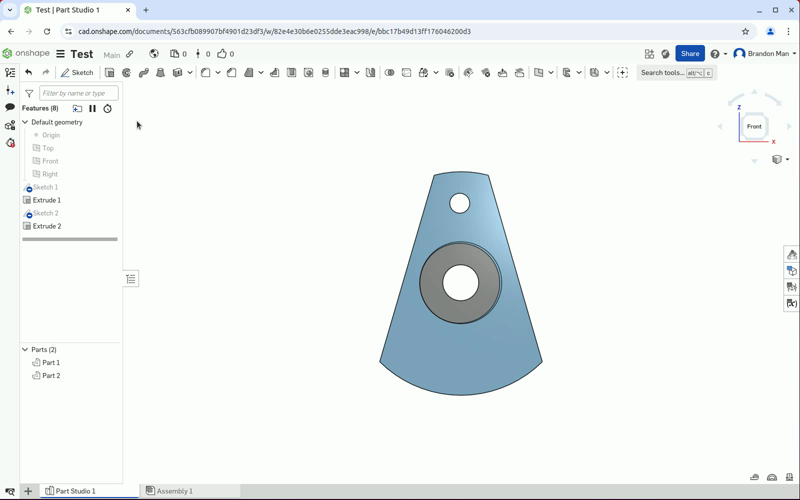
key(shift+h)
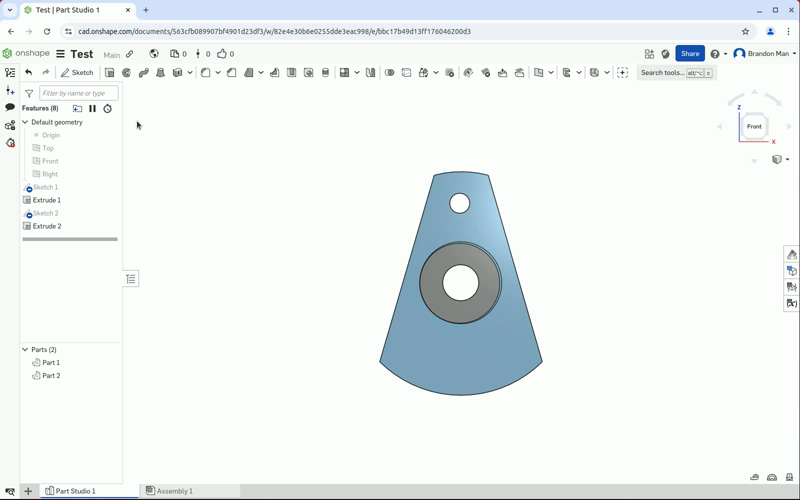
key(shift+h)
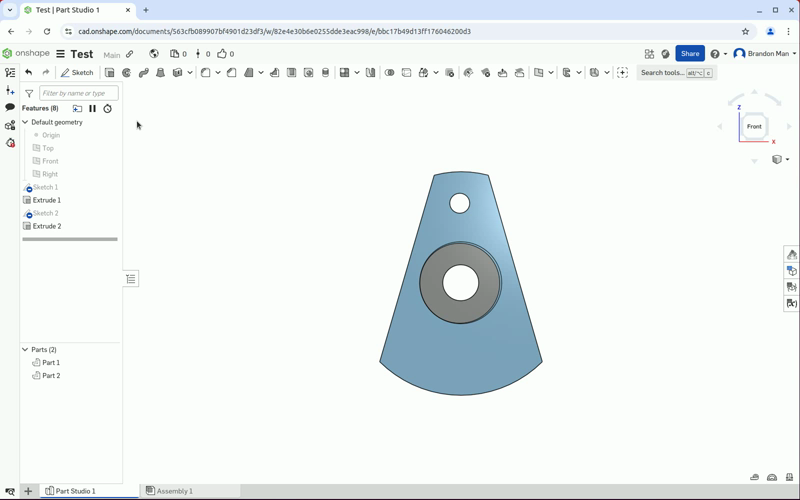
mouse_move(73, 189)
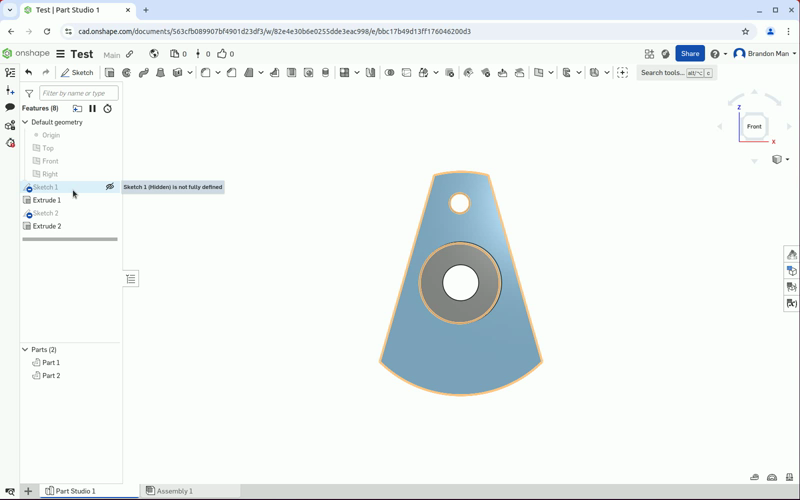
click(73, 189)
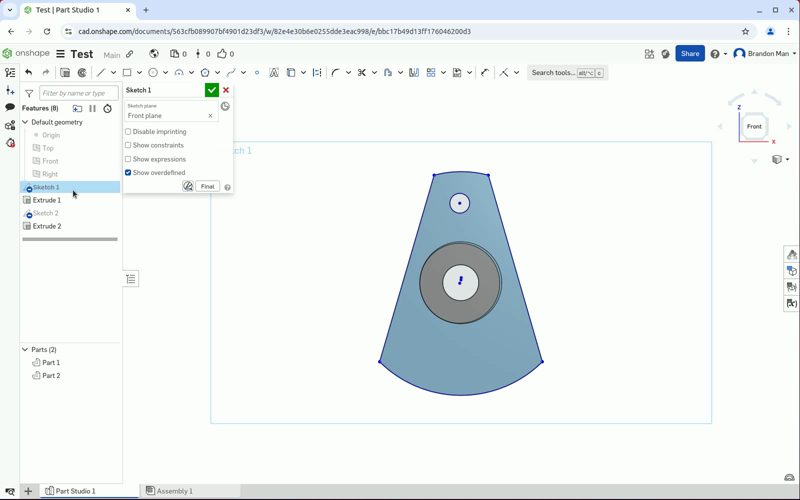
mouse_move(229, 92)
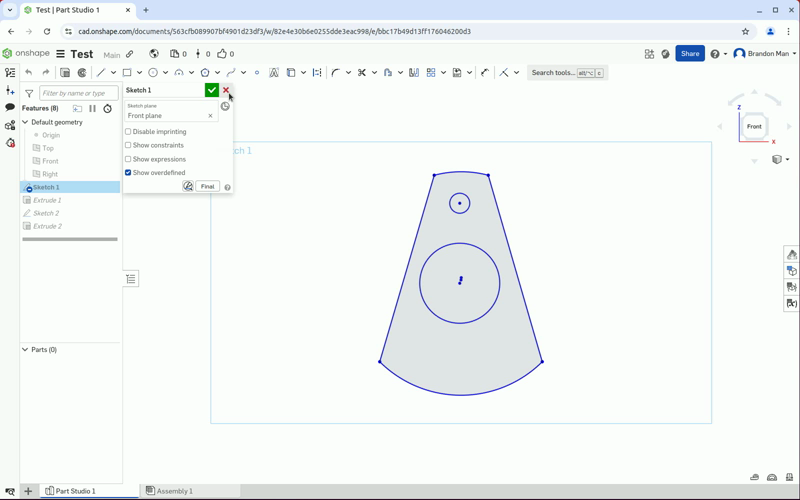
click(229, 92)
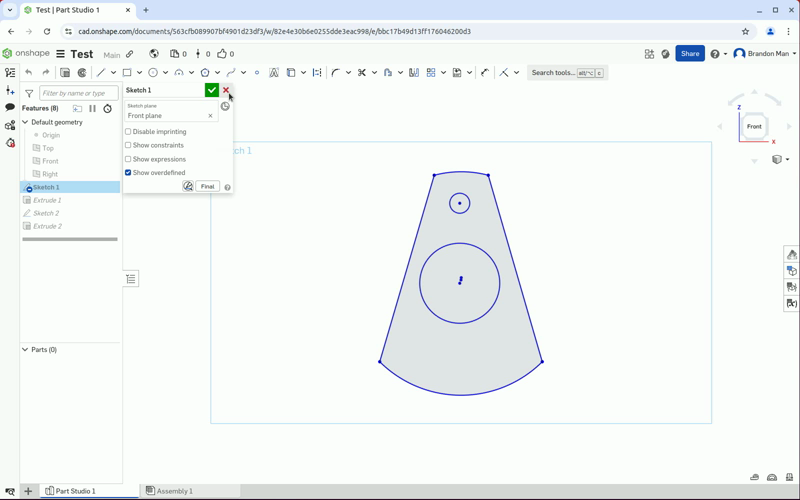
key(shift+s)
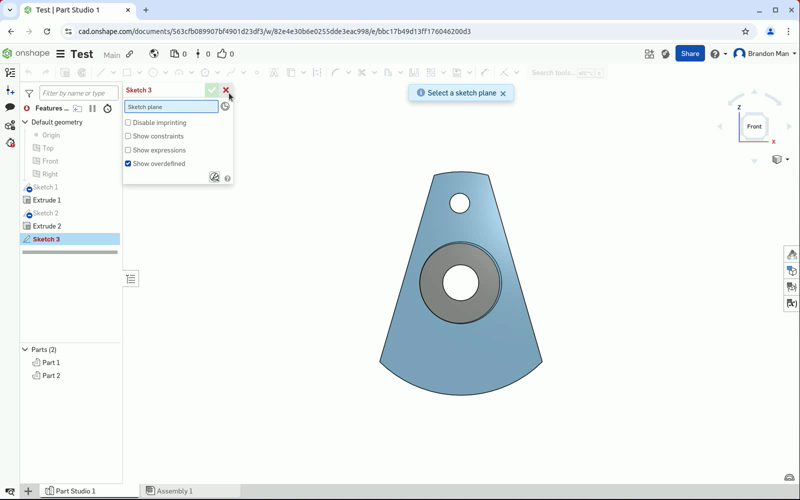
mouse_move(73, 163)
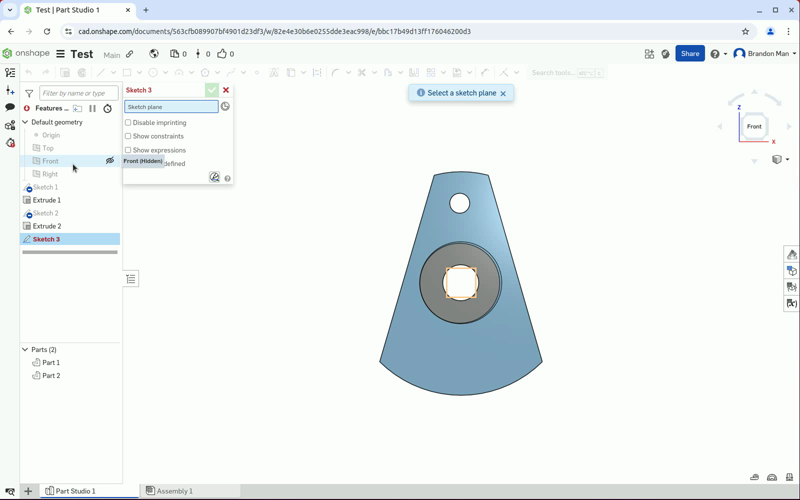
click(73, 163)
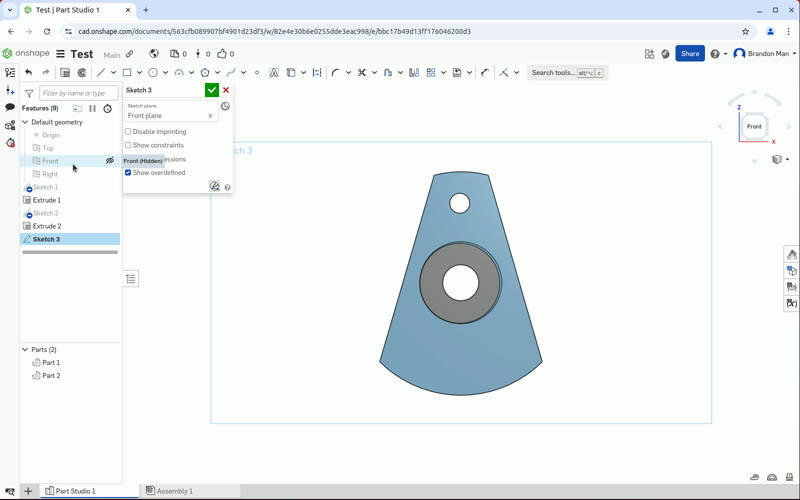
mouse_move(73, 352)
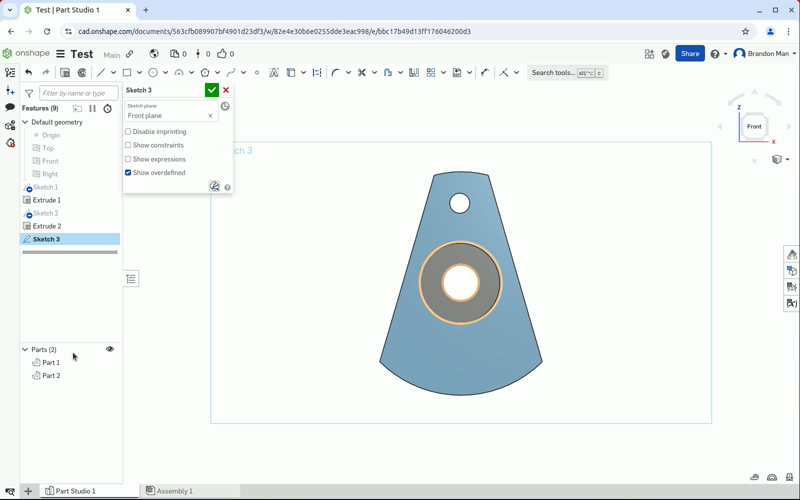
key(y)
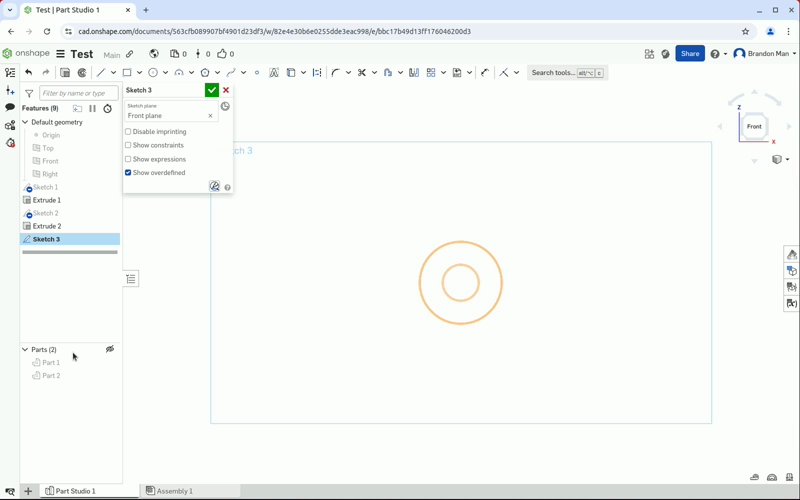
key(c)
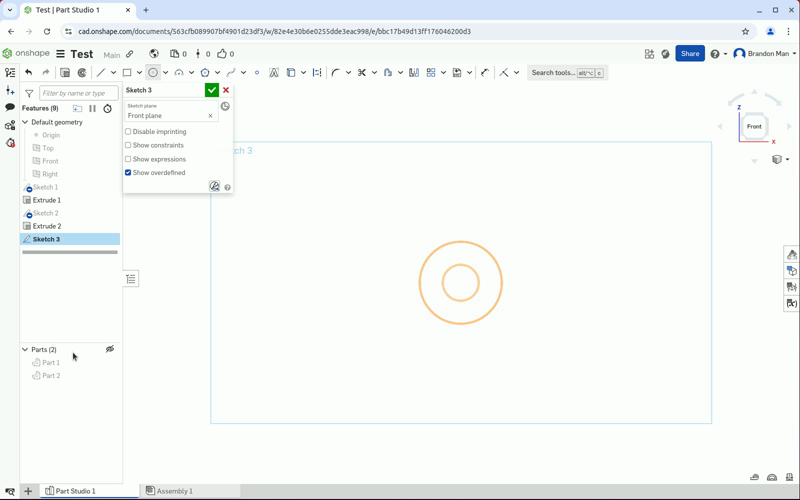
key_down(shift)
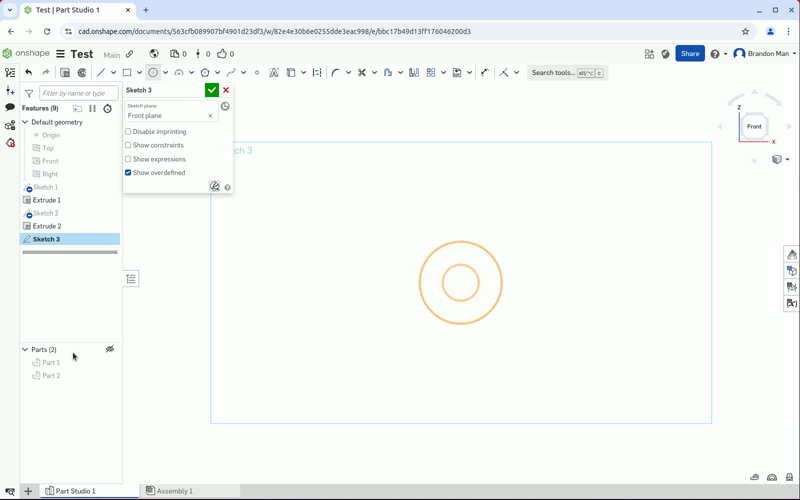
mouse_move(460, 282)
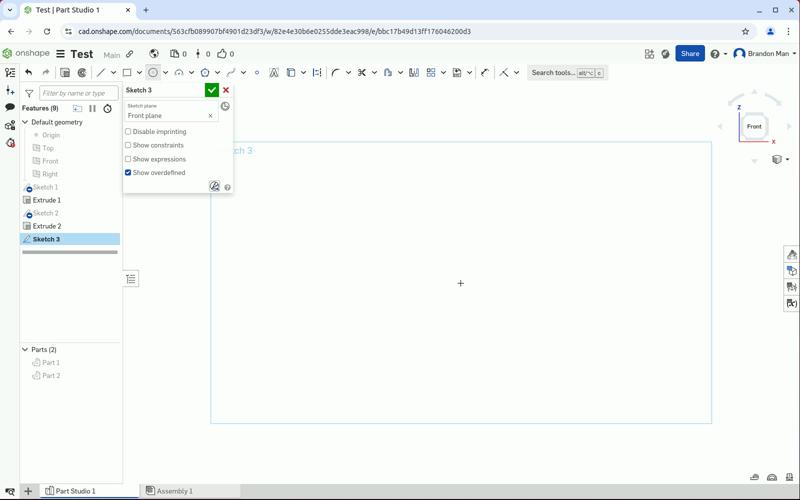
click(460, 282)
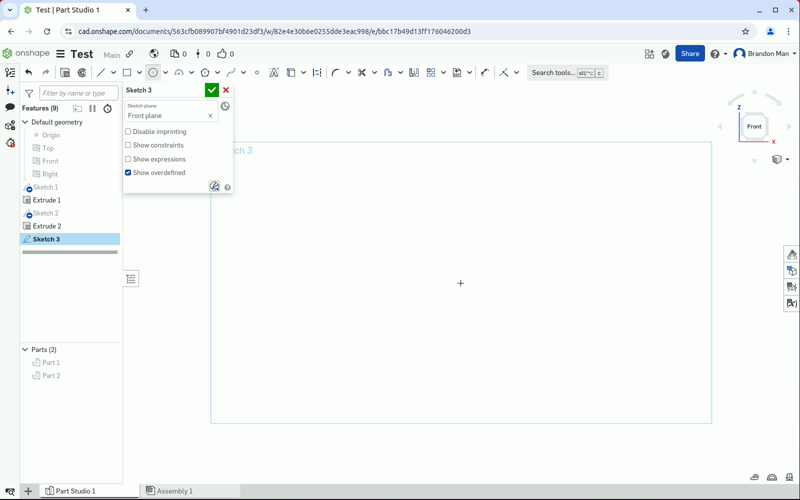
key_up(shift)
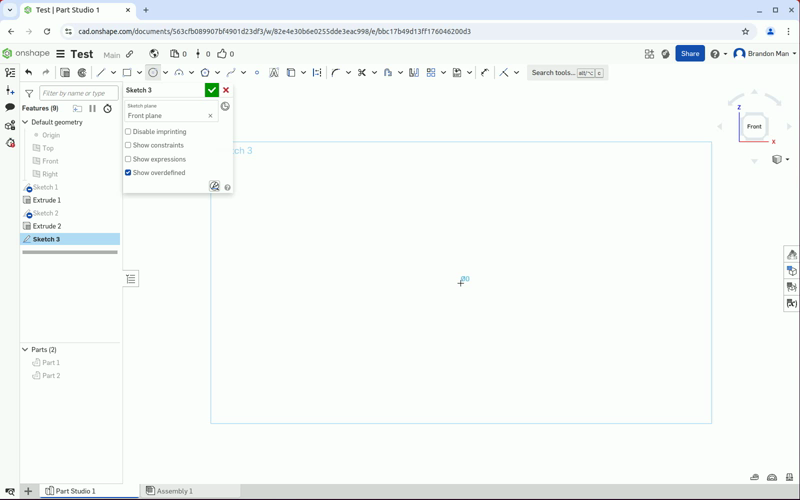
mouse_move(501, 282)
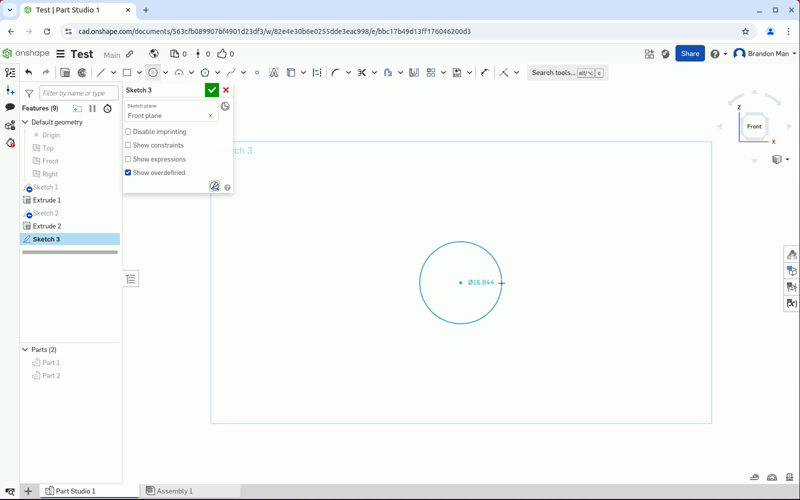
click(501, 282)
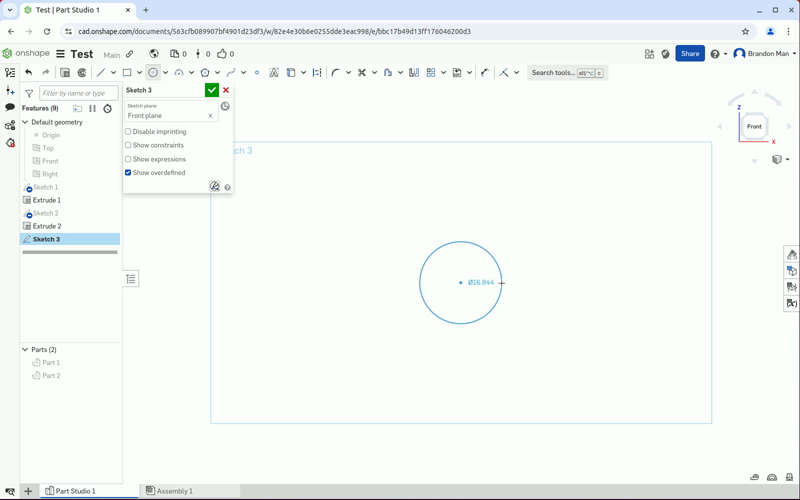
key(esc)
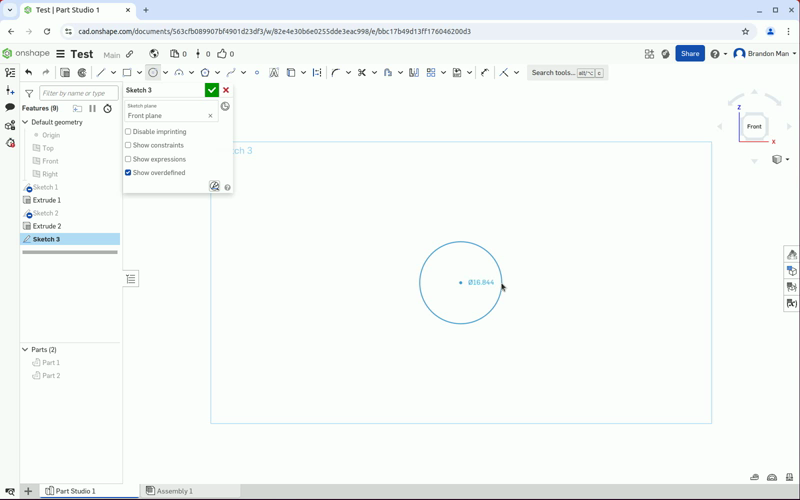
key(c)
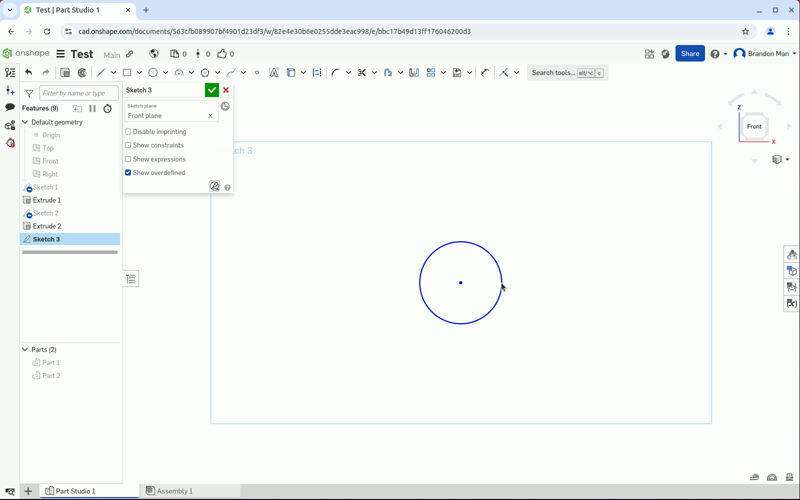
key_down(shift)
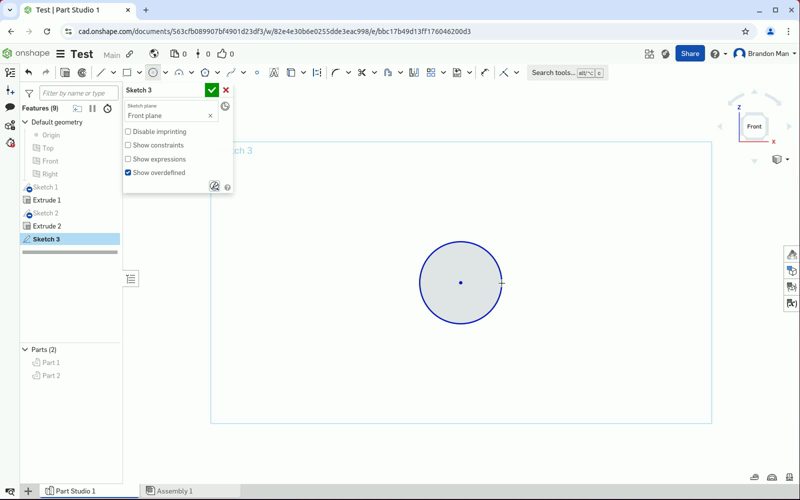
mouse_move(460, 282)
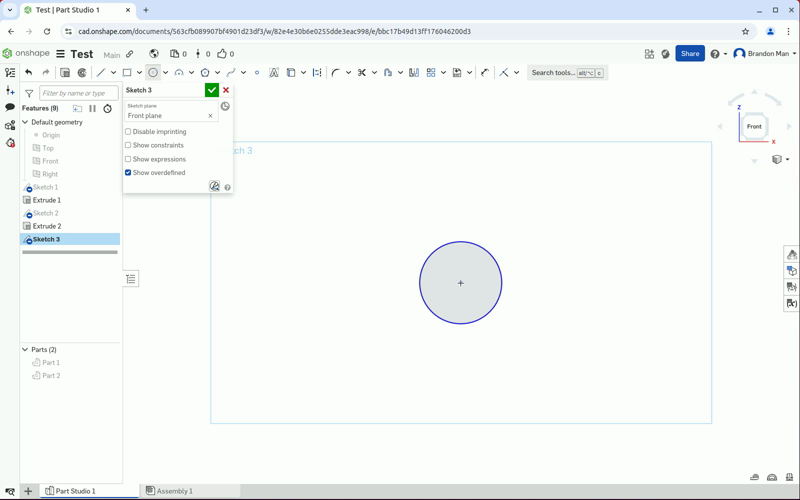
click(460, 282)
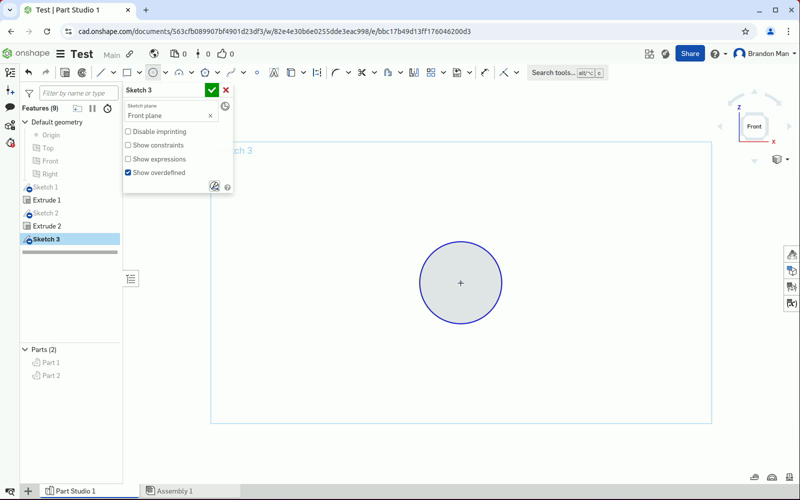
key_up(shift)
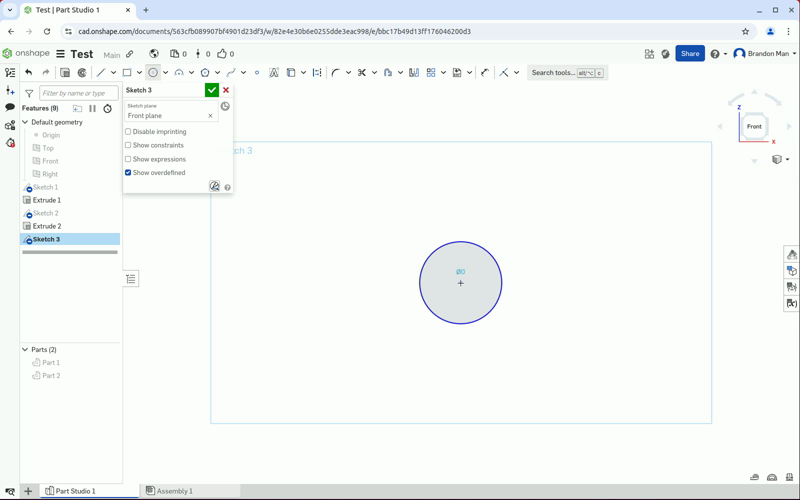
mouse_move(478, 282)
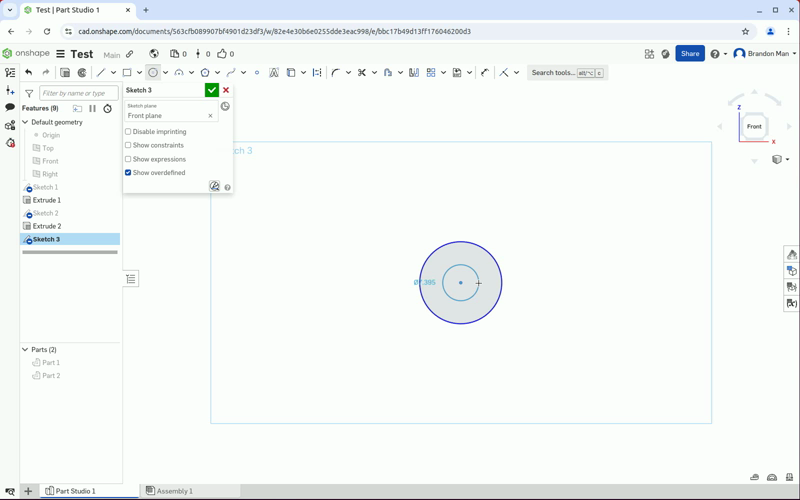
click(478, 282)
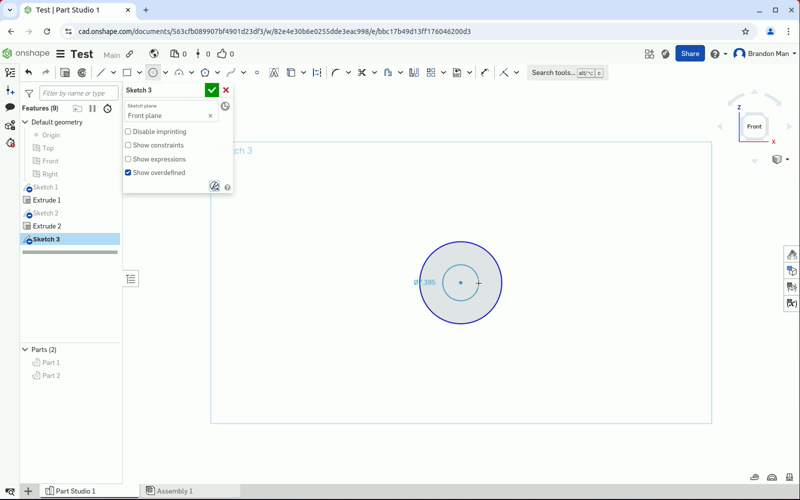
key(esc)
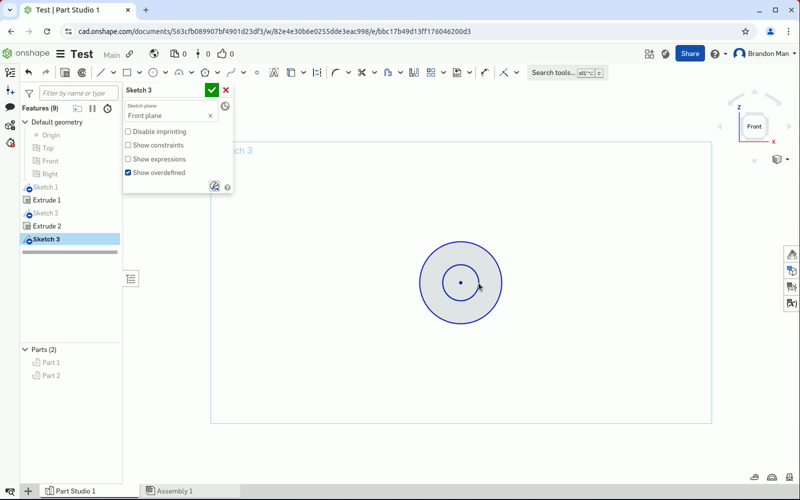
mouse_move(484, 303)
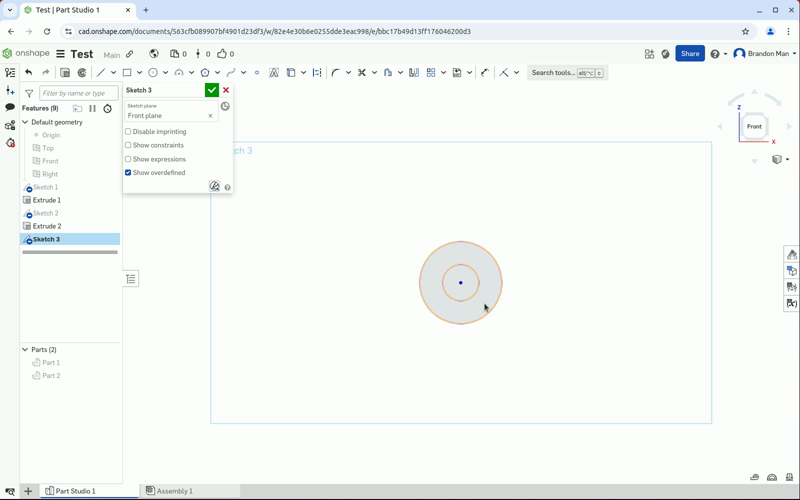
click(484, 303)
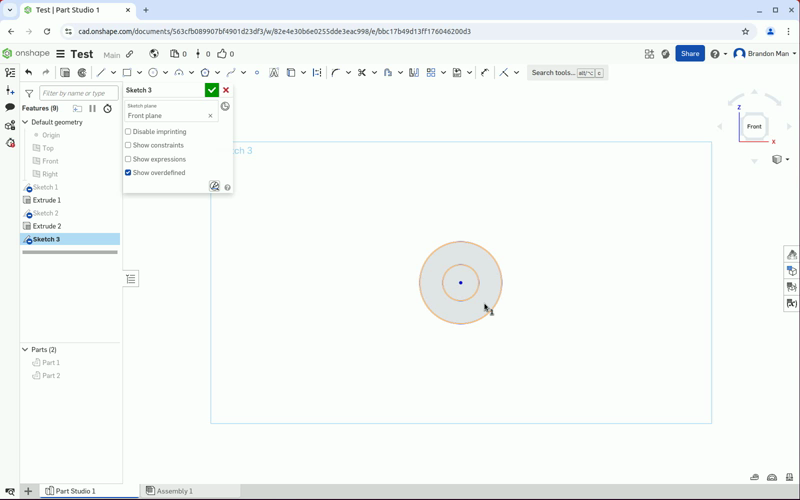
mouse_move(73, 352)
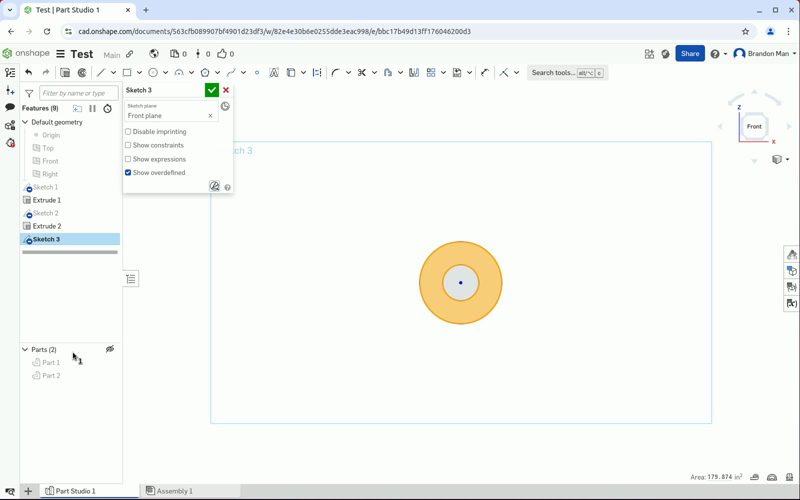
key(shift+y)
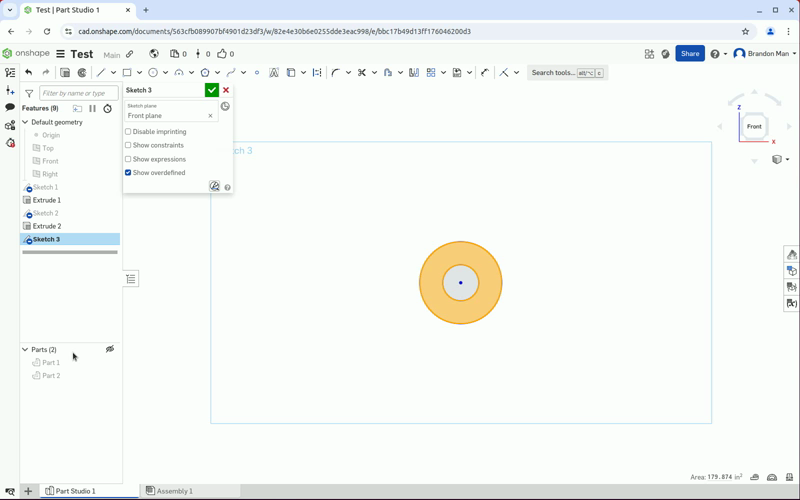
key(shift+e)
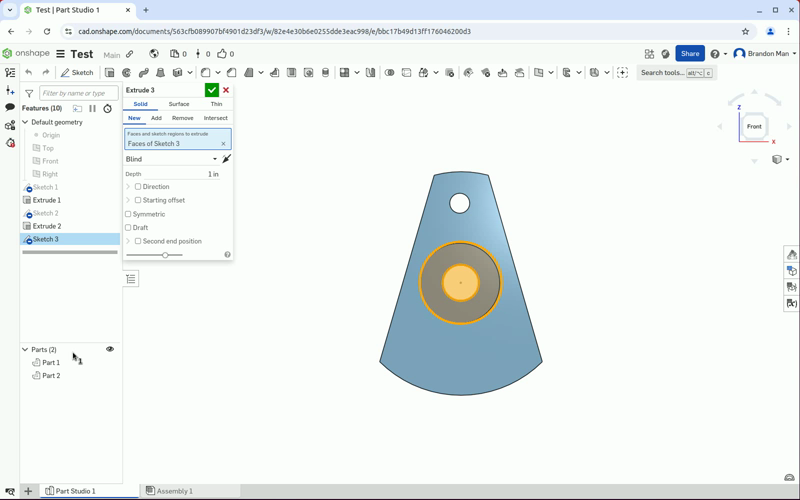
mouse_move(143, 106)
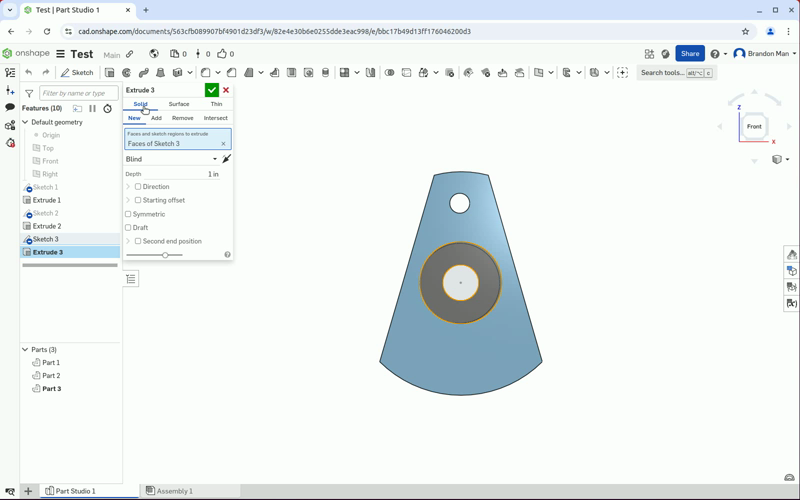
click(143, 106)
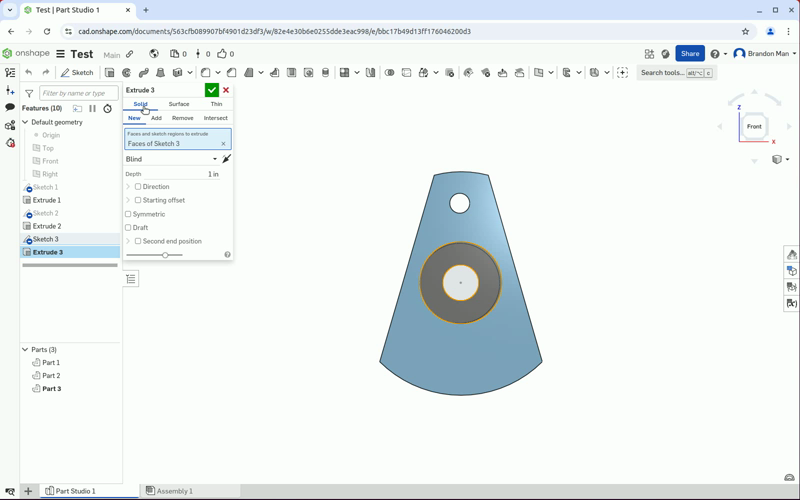
mouse_move(137, 120)
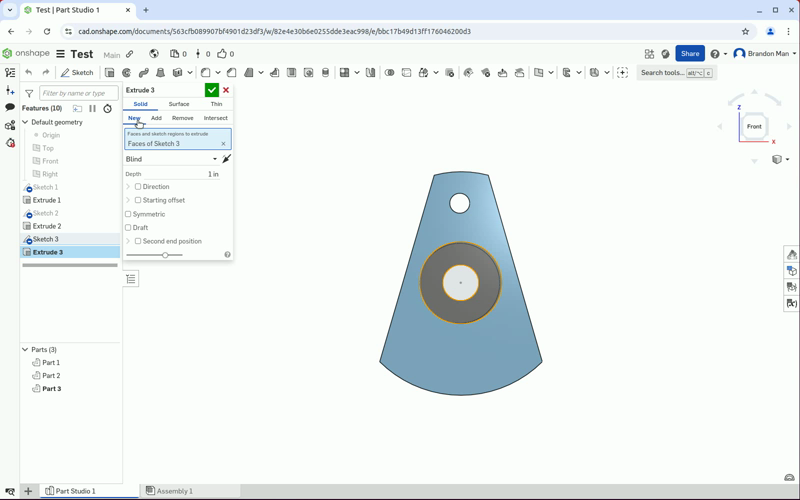
click(137, 120)
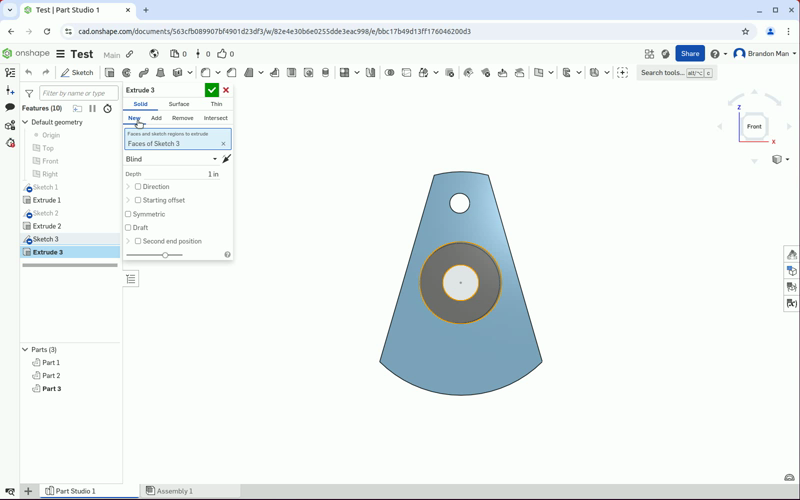
key(tab, 4)
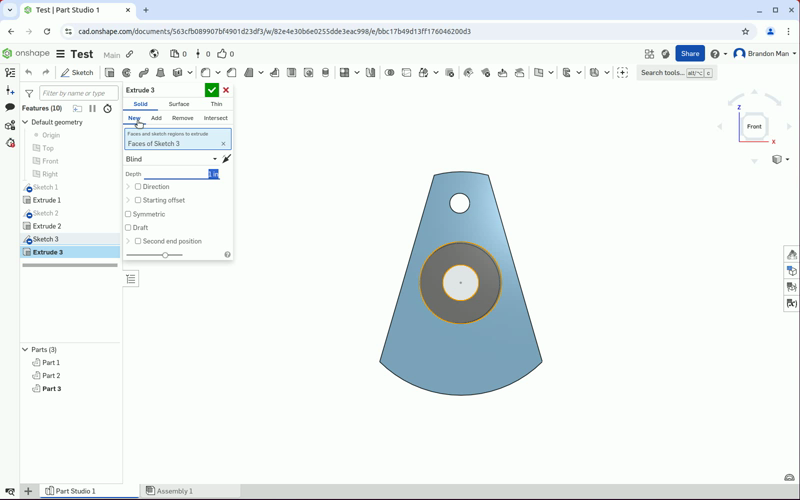
text(-2.889)
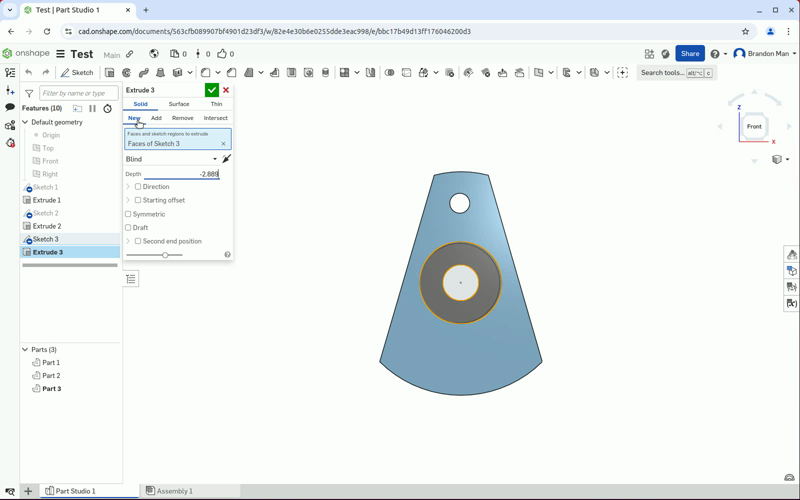
key(enter)
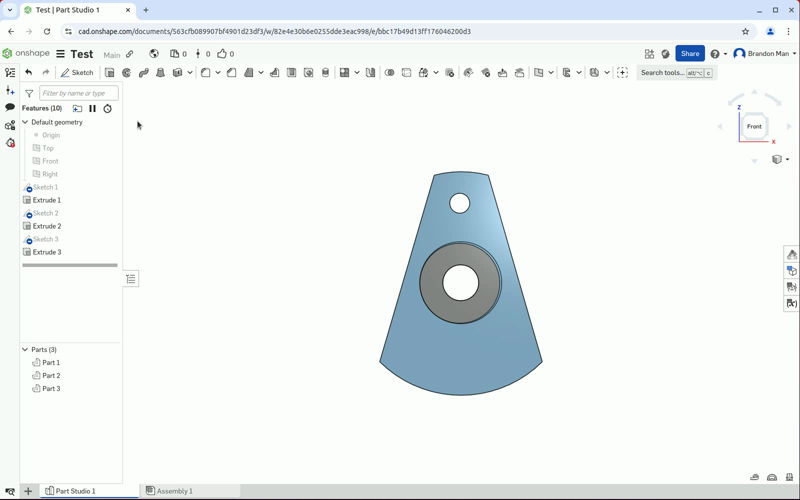
key(shift+h)
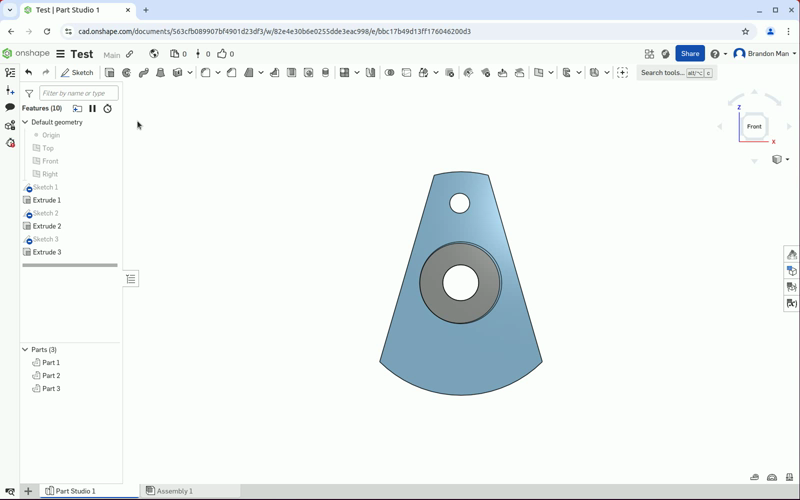
key(shift+h)
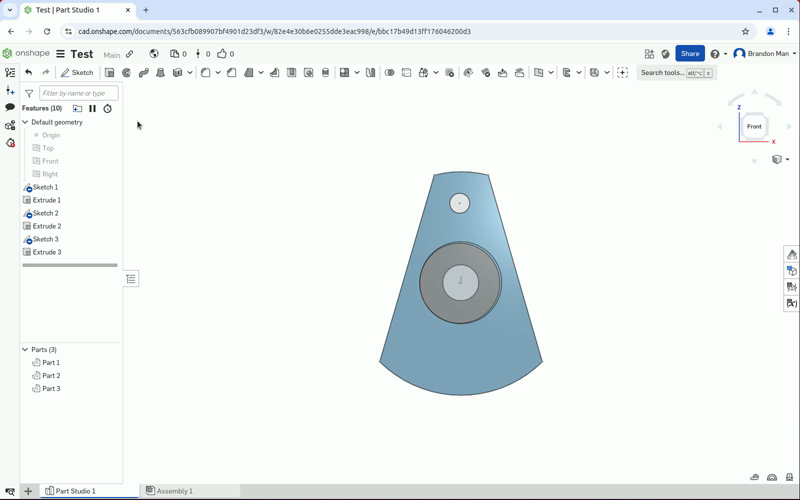
key(shift+7)
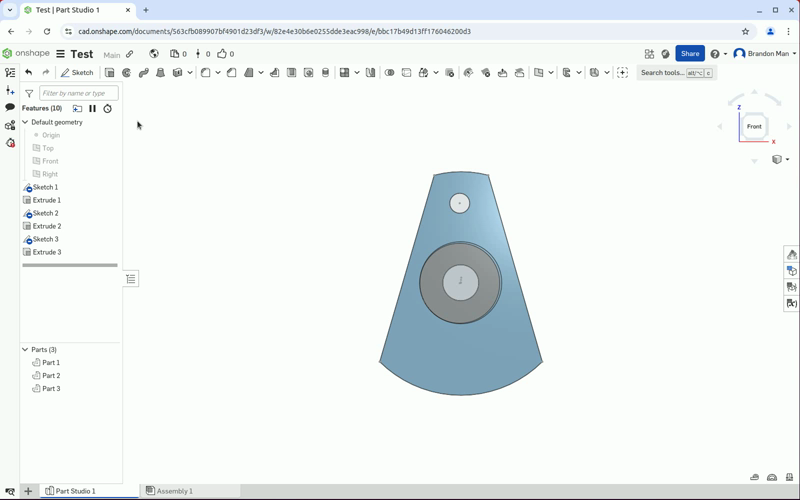
key(left, 2)
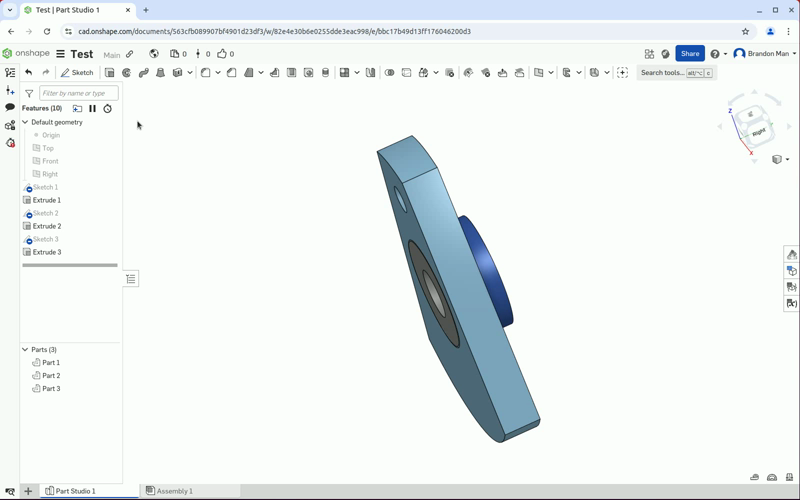
key(down, 2)
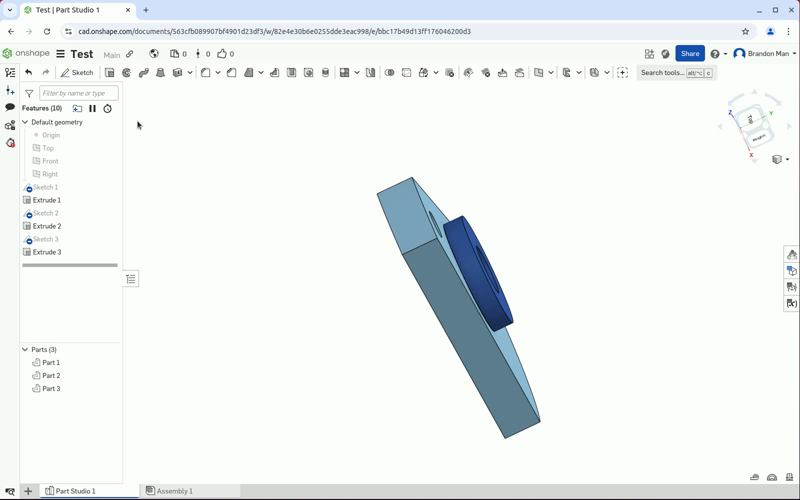
key(up, 2)
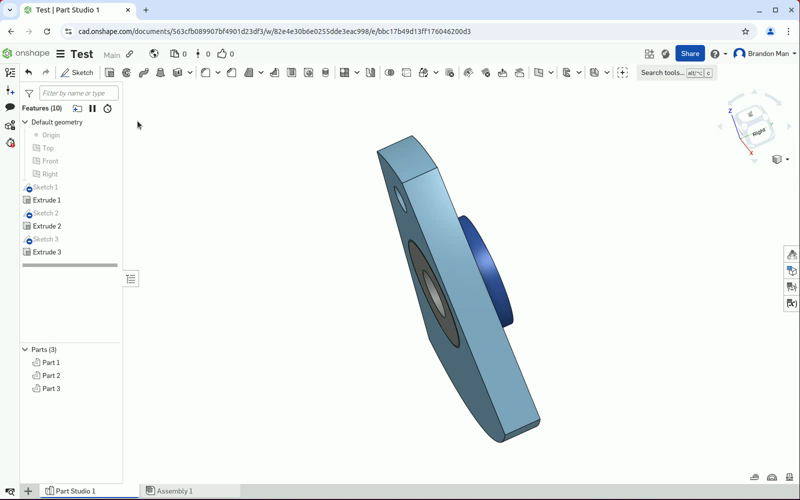
key(right, 2)
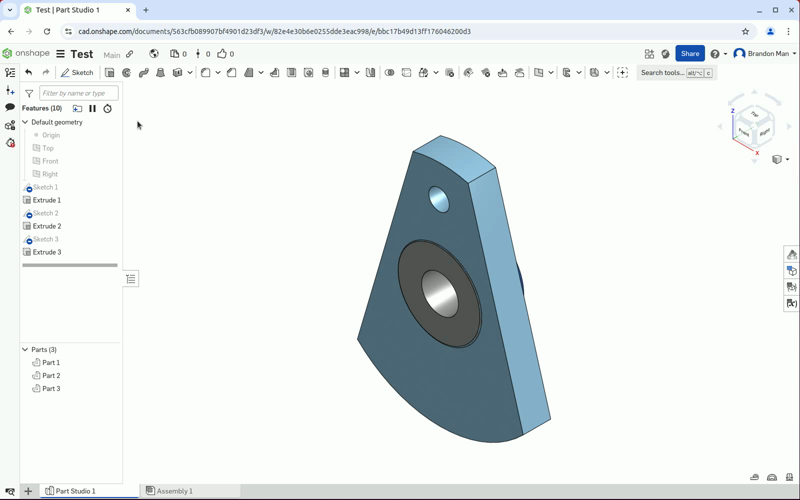
mouse_move(73, 189)
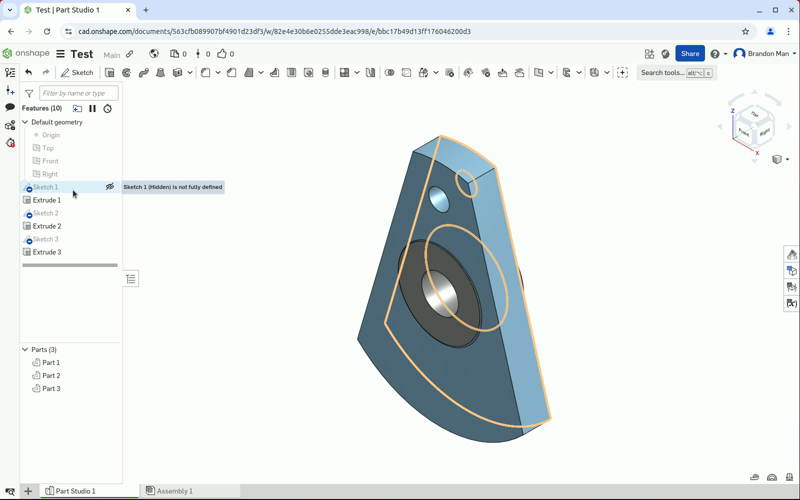
click(73, 189)